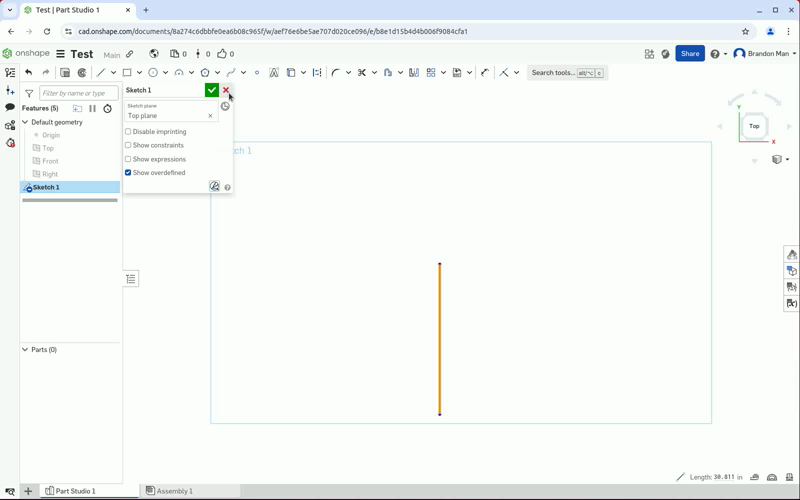
key(shift+h)
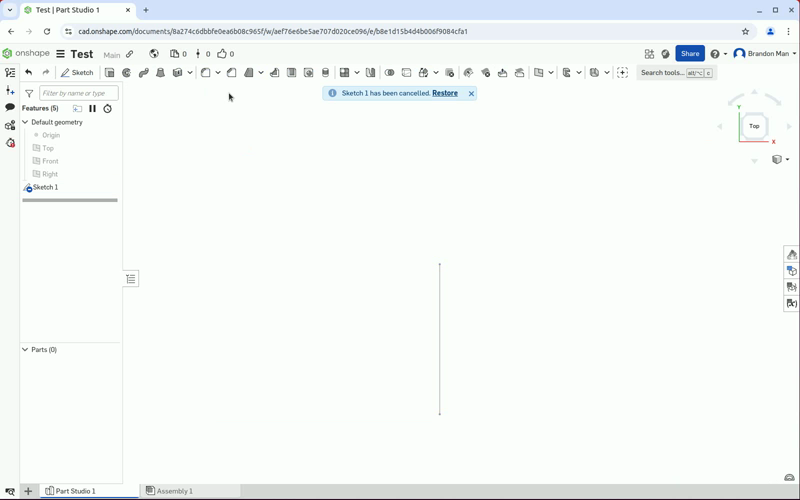
key(shift+s)
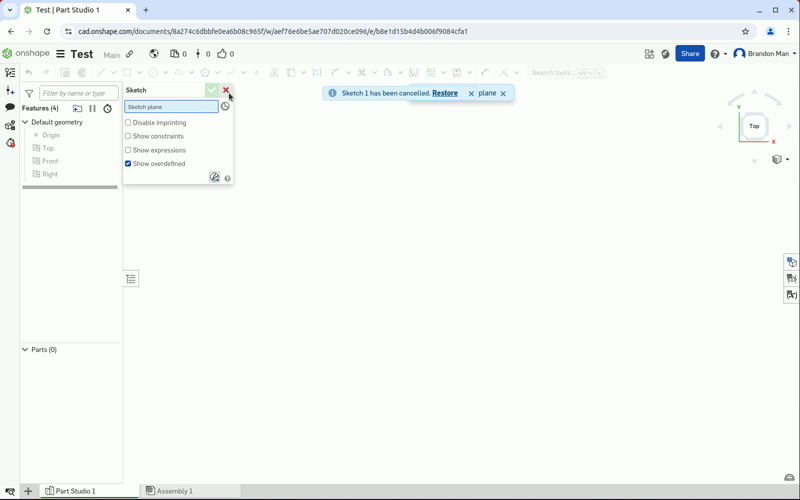
mouse_move(73, 150)
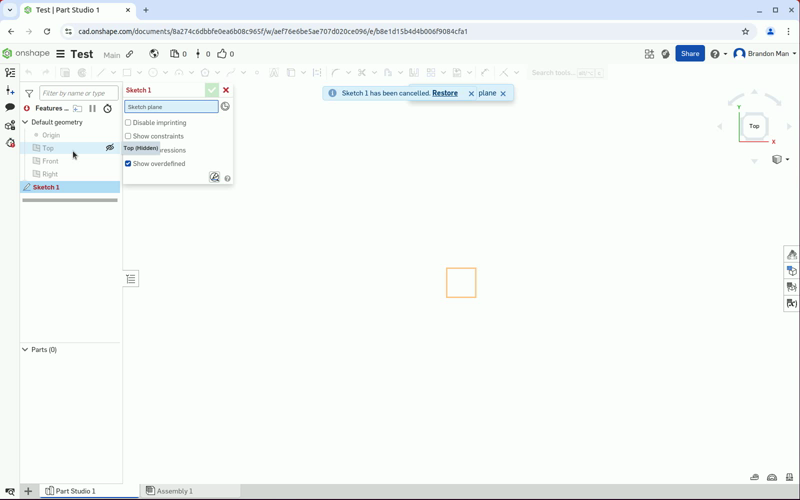
click(73, 150)
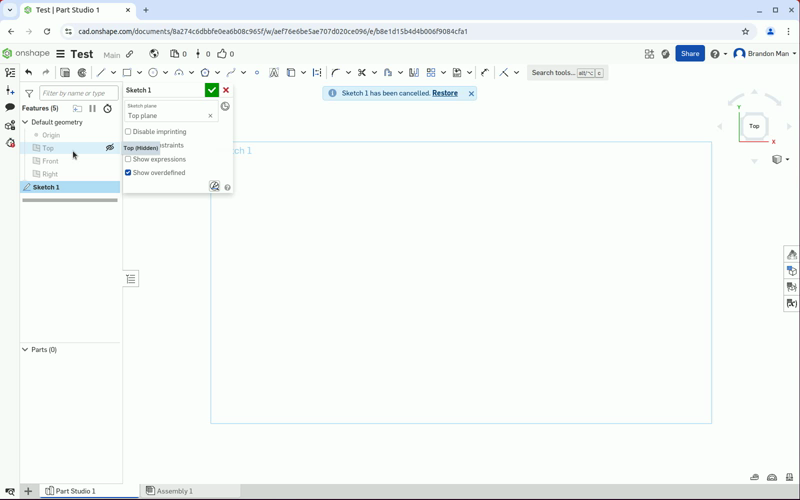
mouse_move(73, 352)
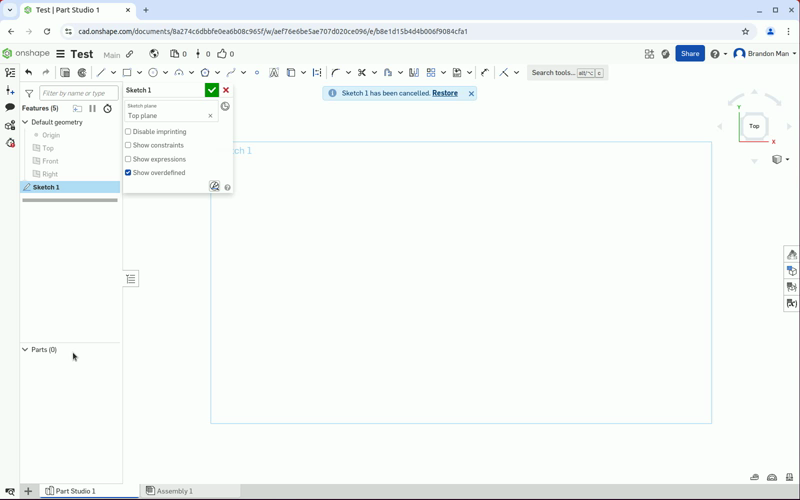
key(y)
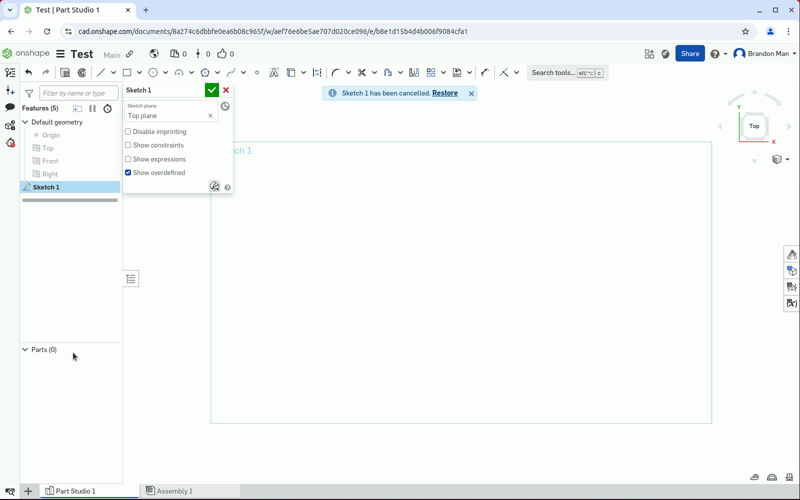
key(l)
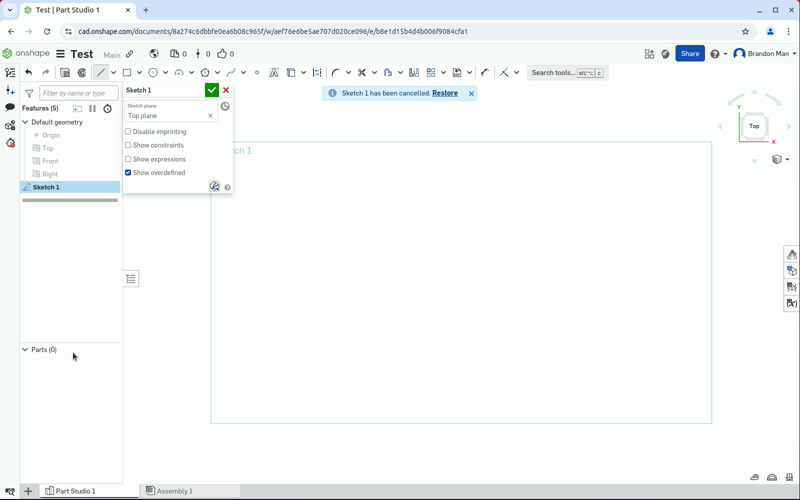
key_down(shift)
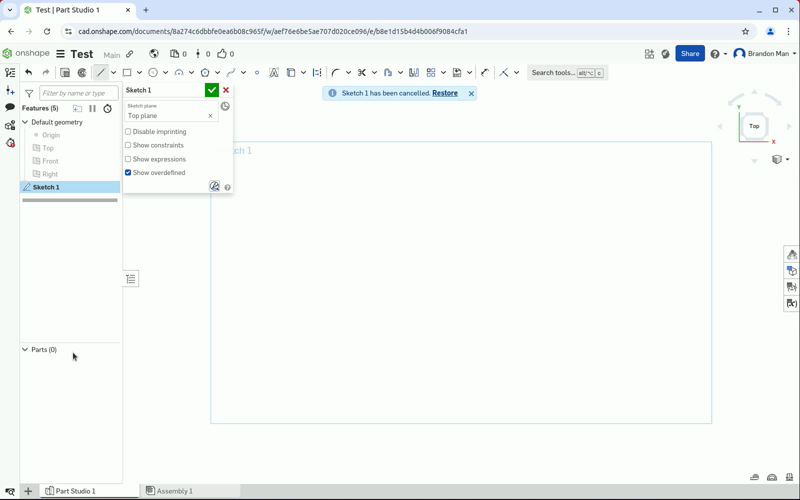
mouse_move(349, 282)
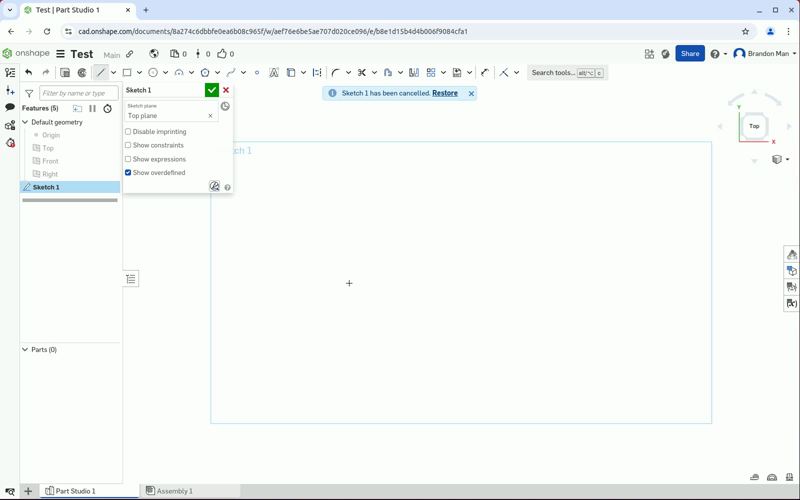
click(349, 282)
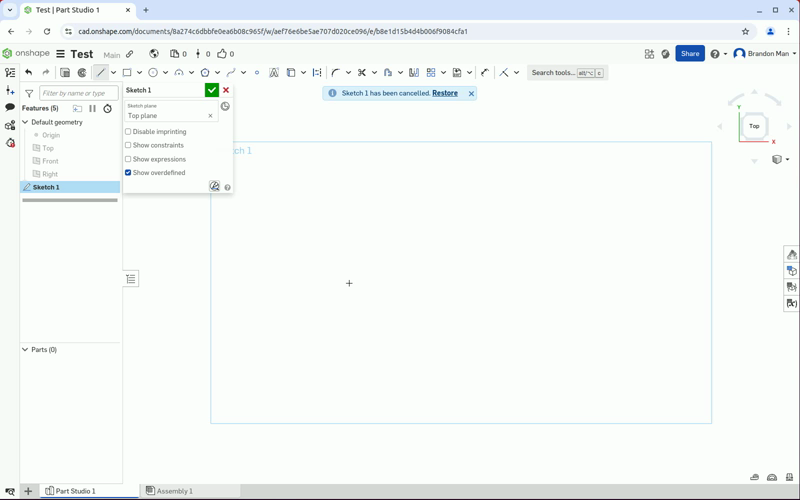
key_up(shift)
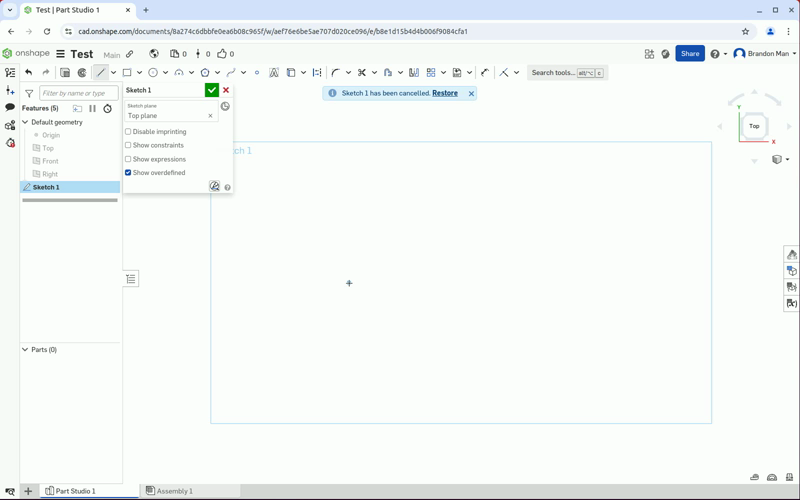
key_down(shift)
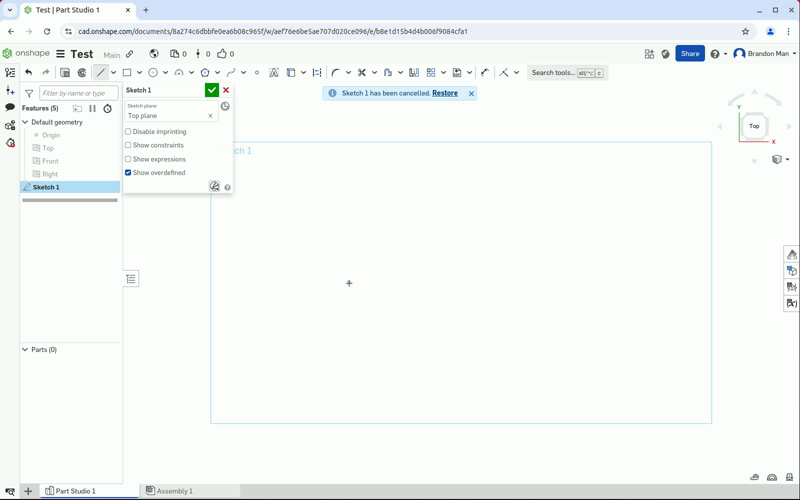
mouse_move(405, 378)
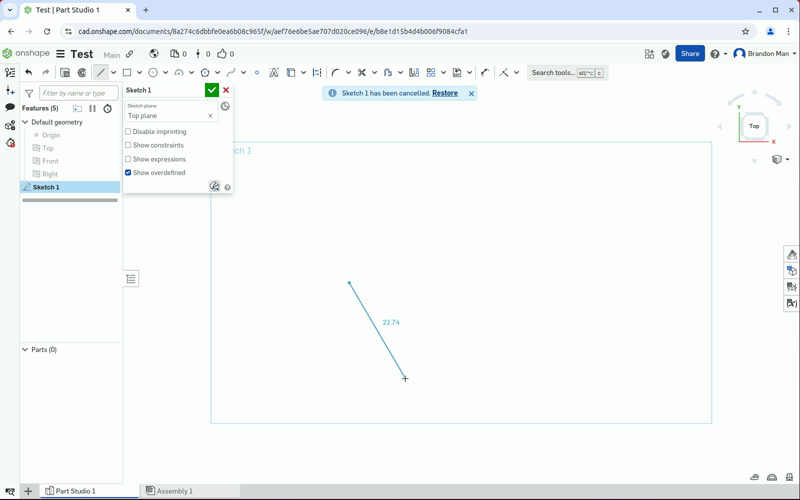
click(405, 378)
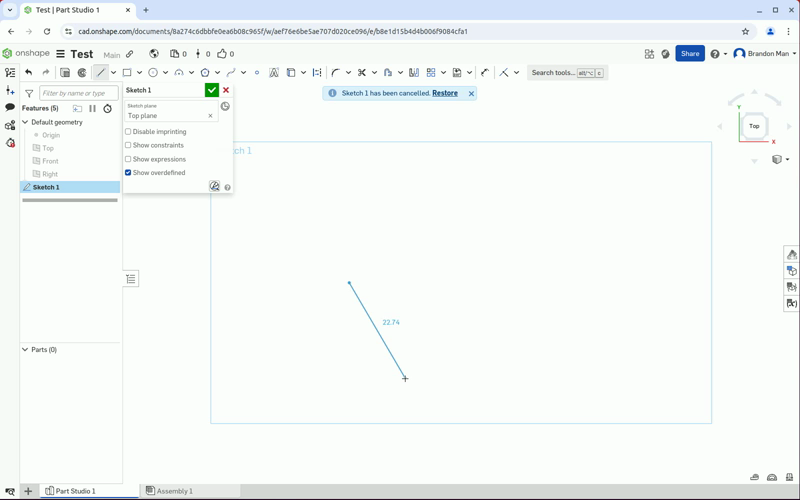
key_up(shift)
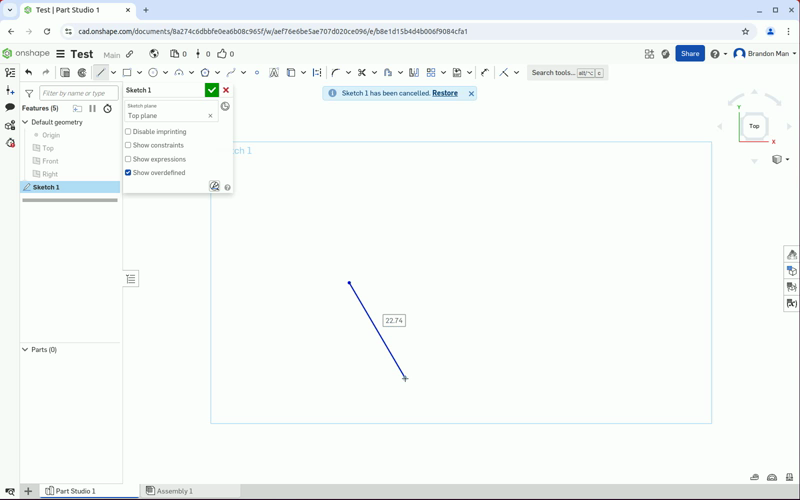
key_down(shift)
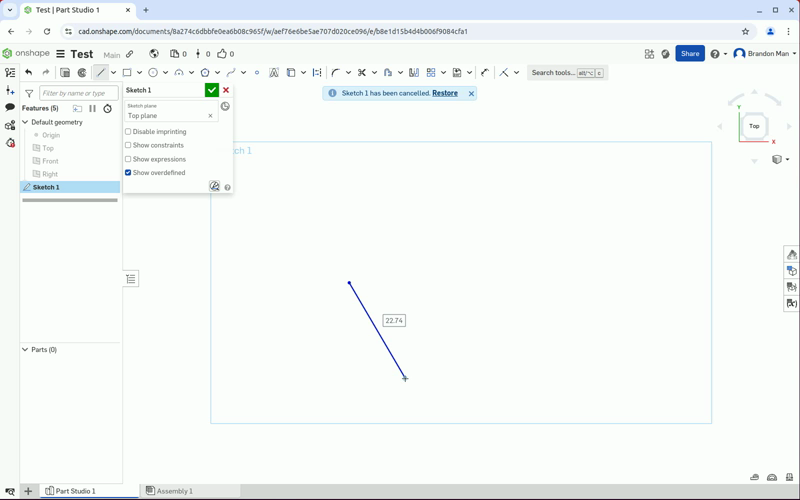
mouse_move(514, 378)
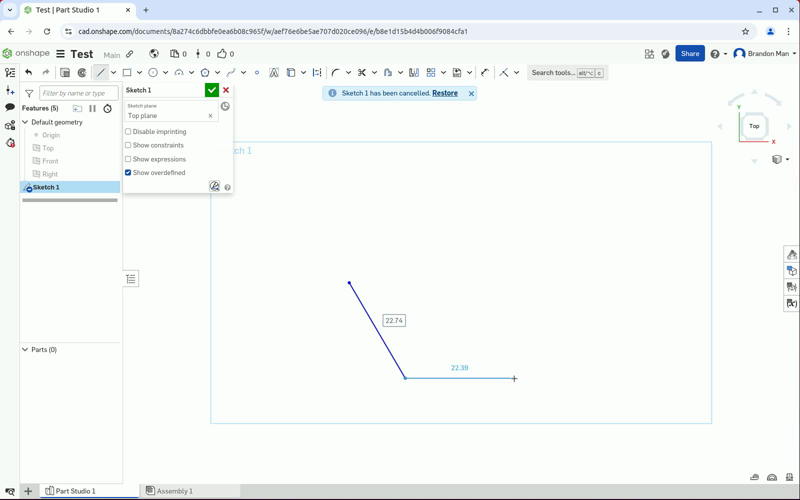
click(514, 378)
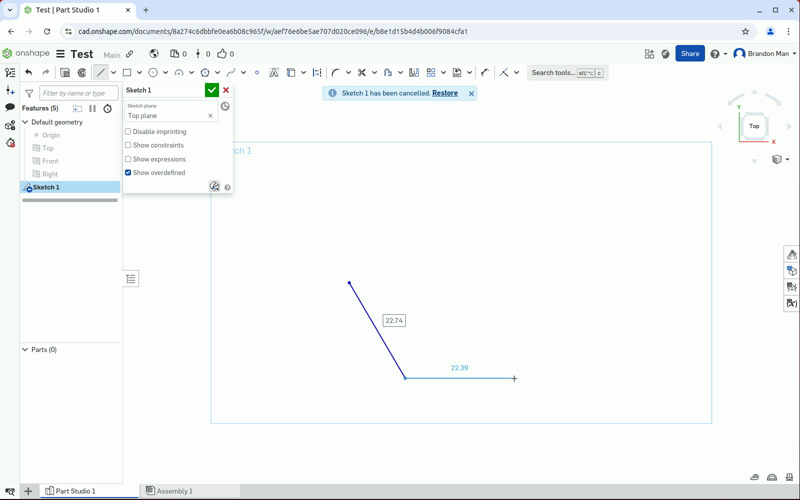
key_up(shift)
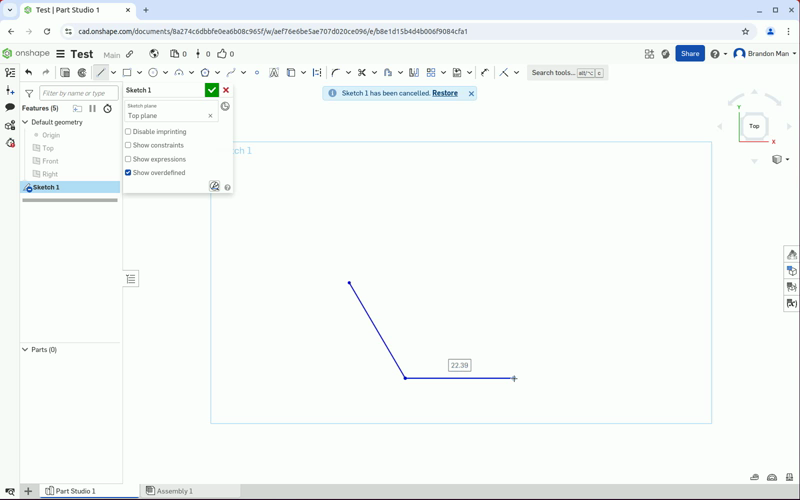
key_down(shift)
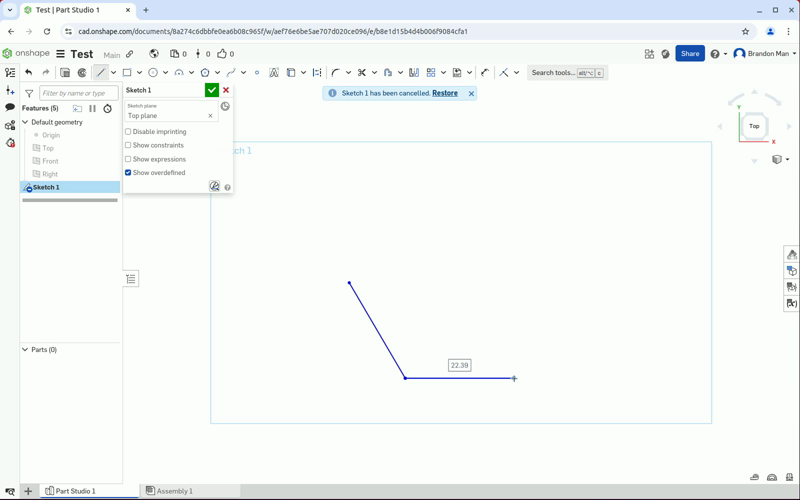
mouse_move(569, 282)
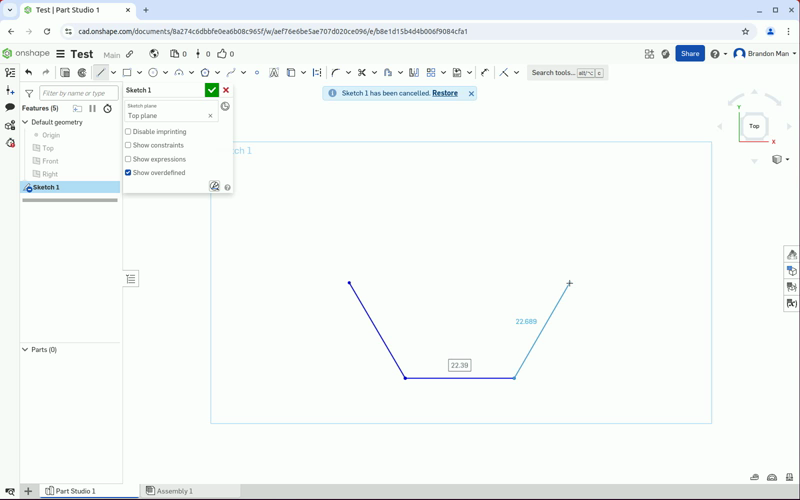
click(569, 282)
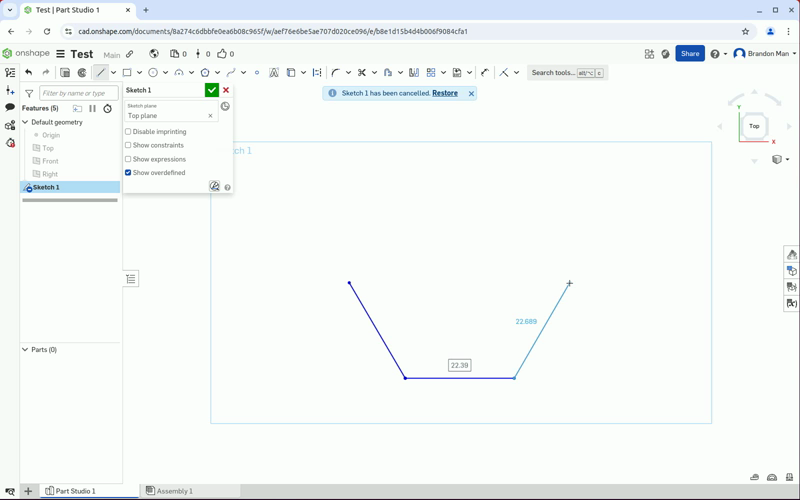
key_up(shift)
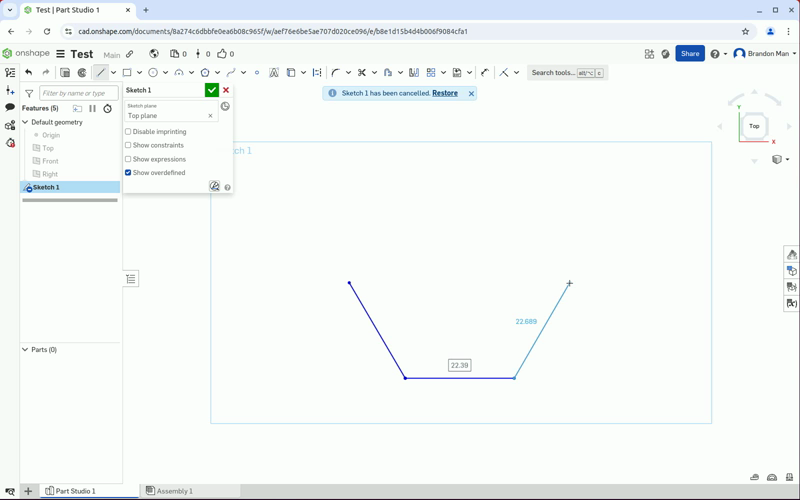
key_down(shift)
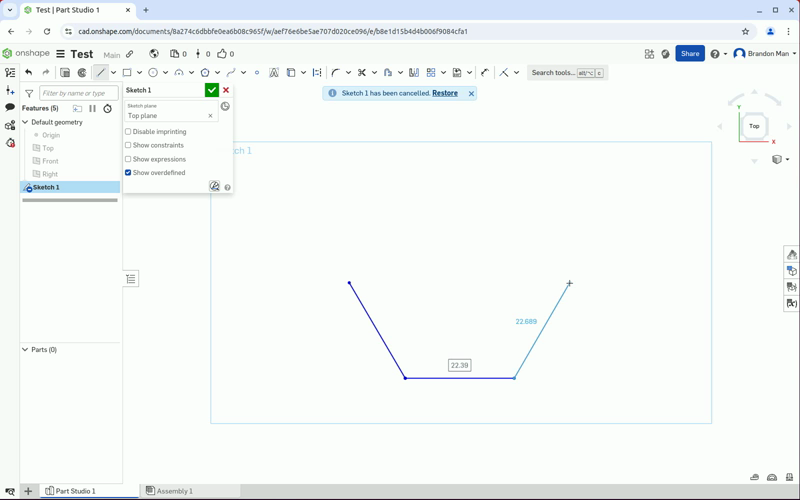
mouse_move(514, 187)
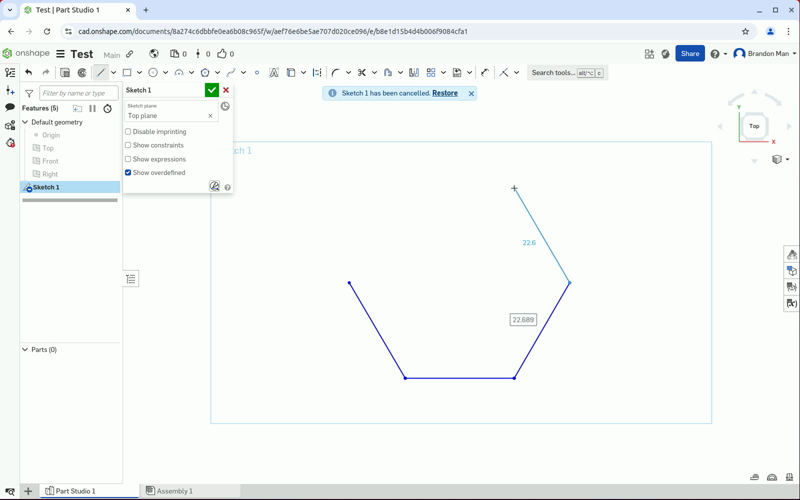
click(514, 187)
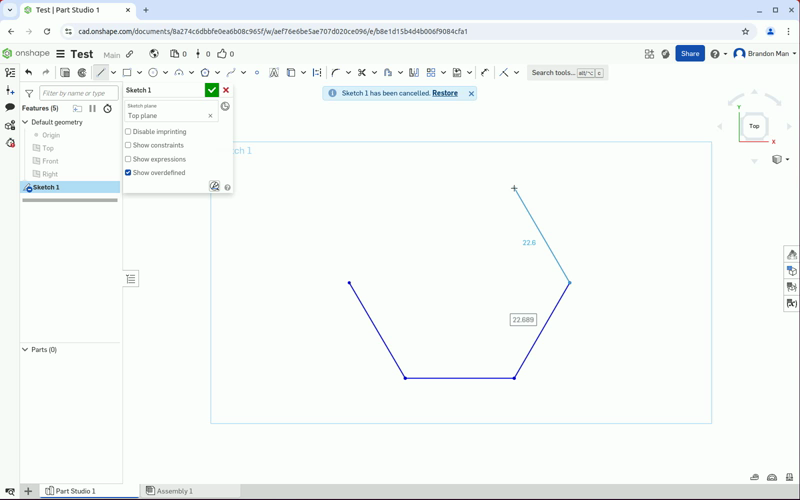
key_up(shift)
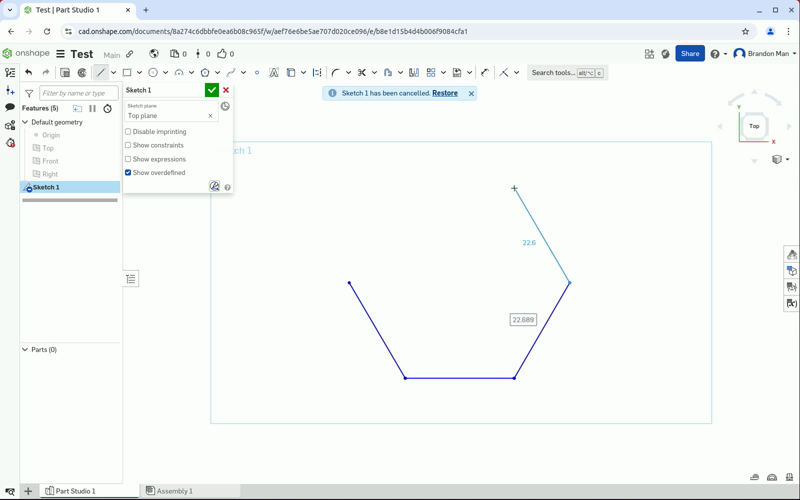
key_down(shift)
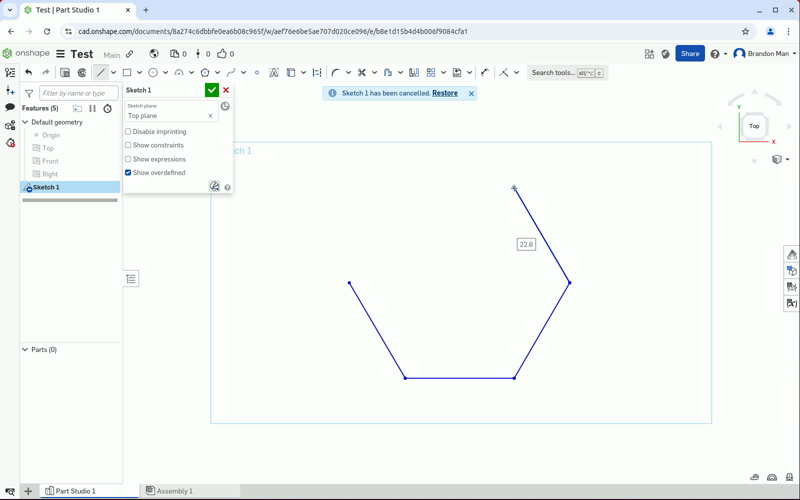
mouse_move(405, 187)
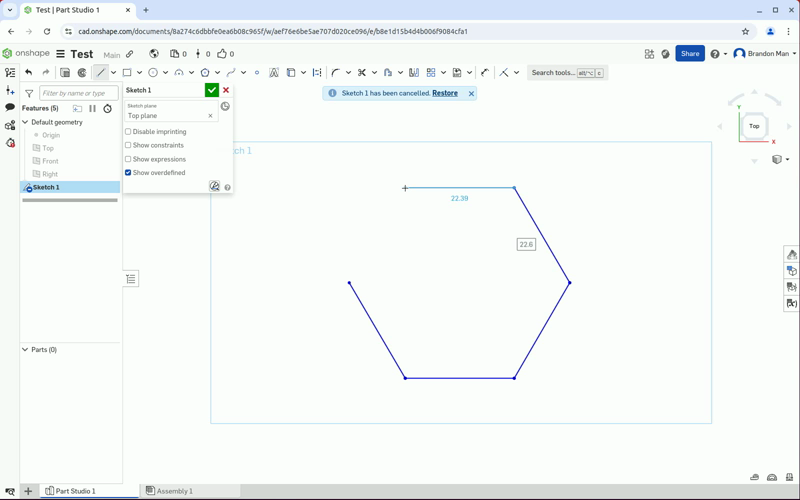
click(405, 187)
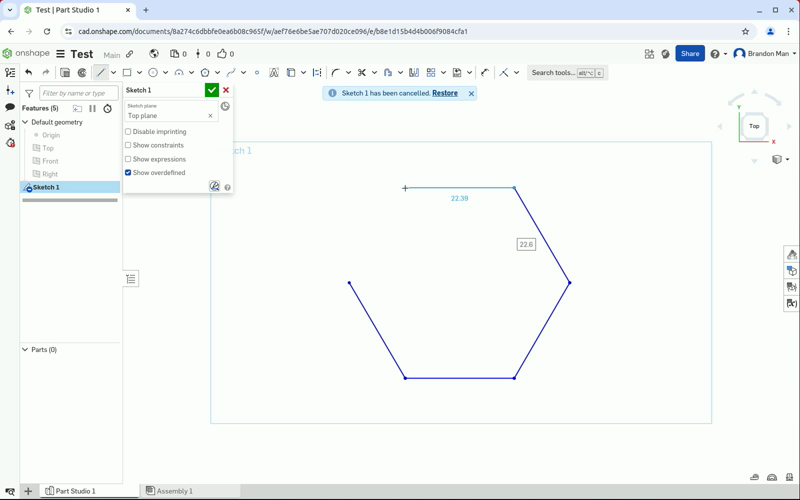
key_up(shift)
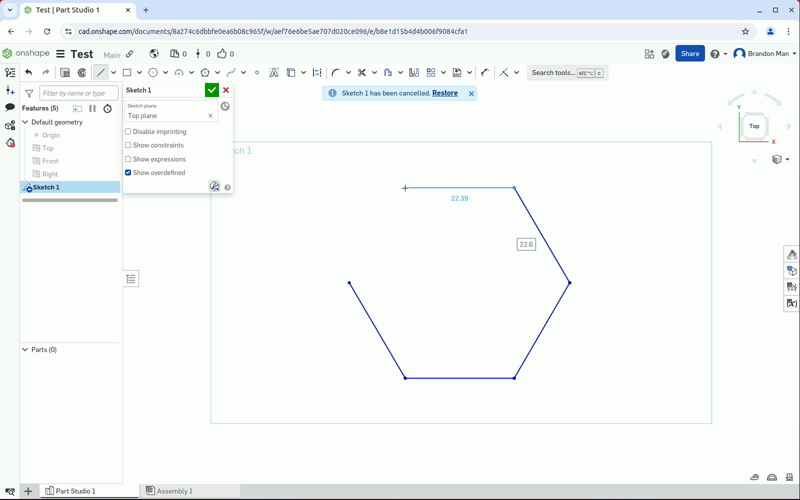
key_down(shift)
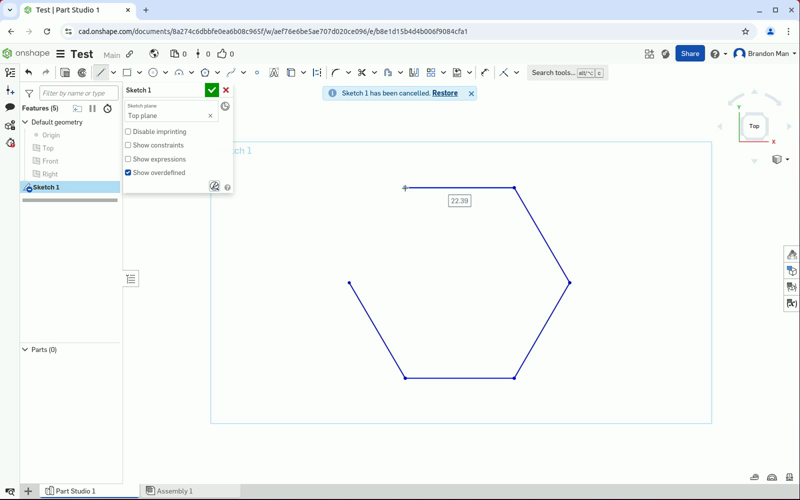
mouse_move(349, 282)
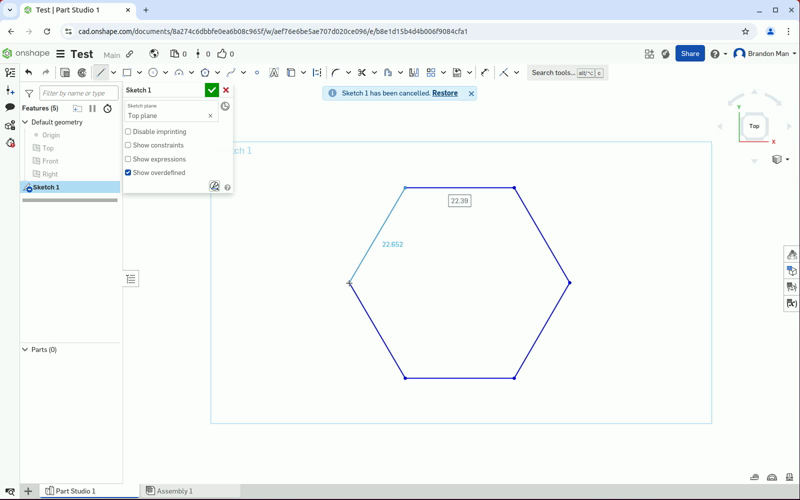
key_up(shift)
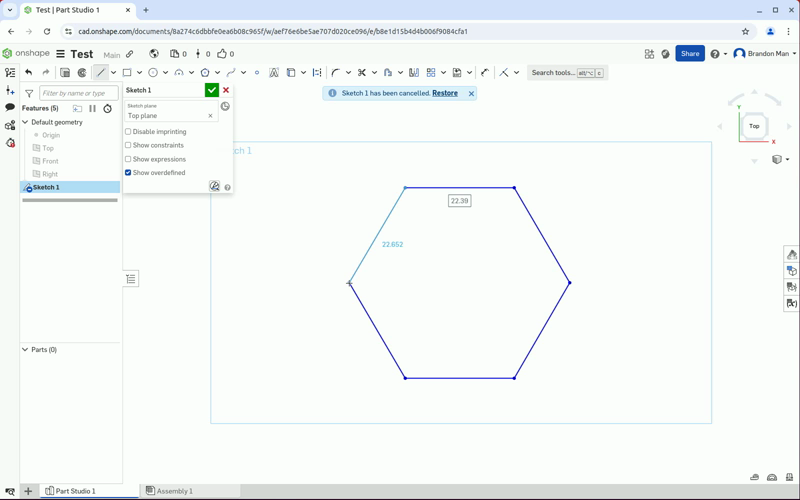
click(349, 282)
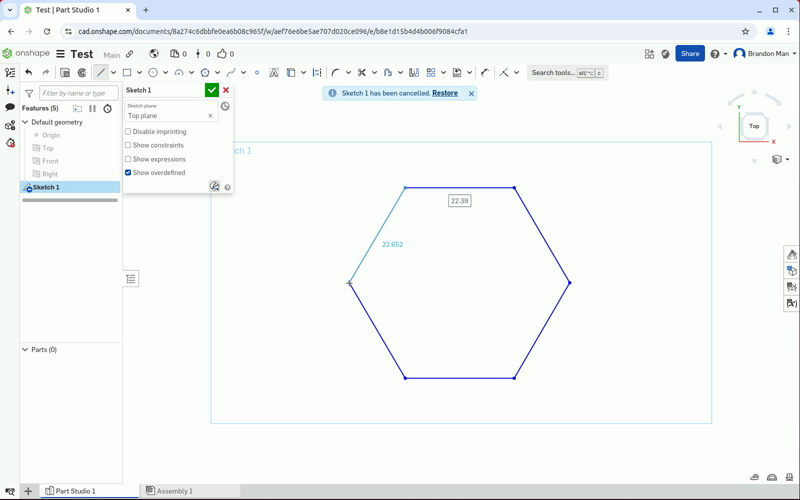
key(esc)
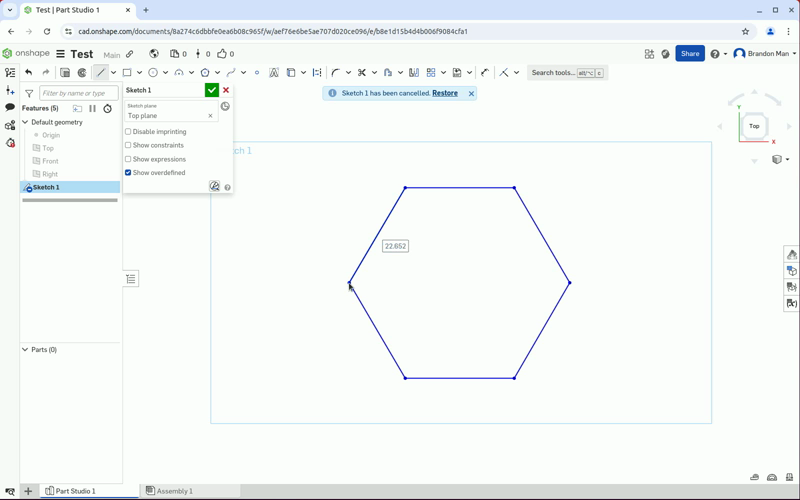
mouse_move(502, 348)
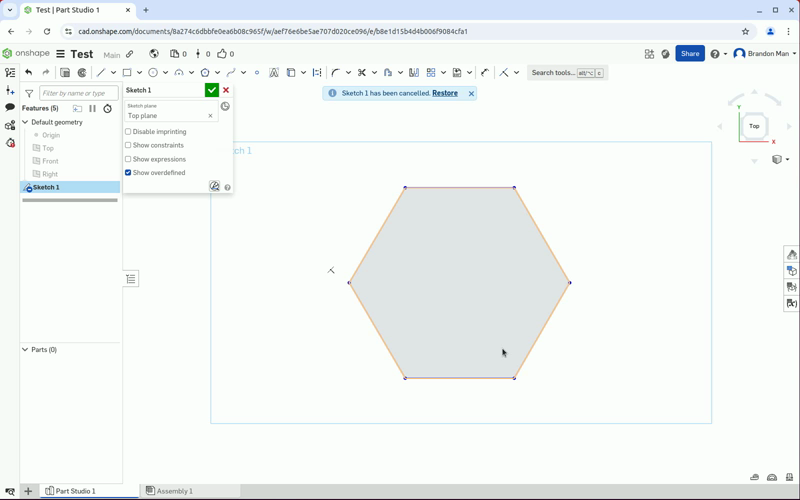
click(502, 348)
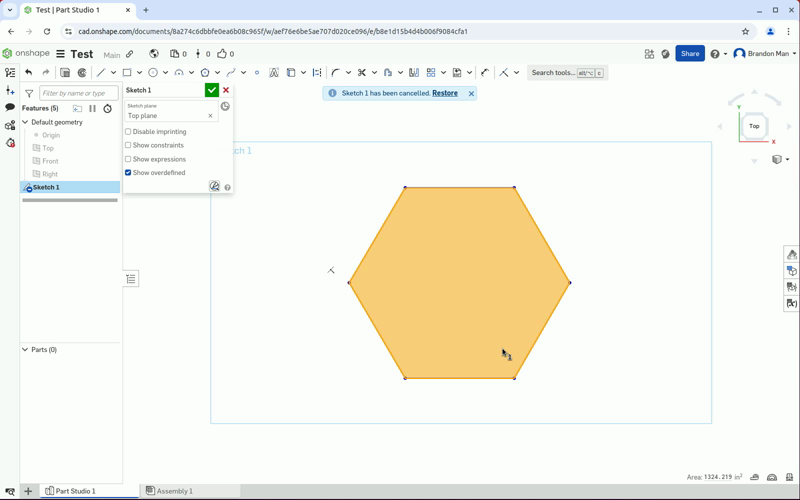
mouse_move(73, 352)
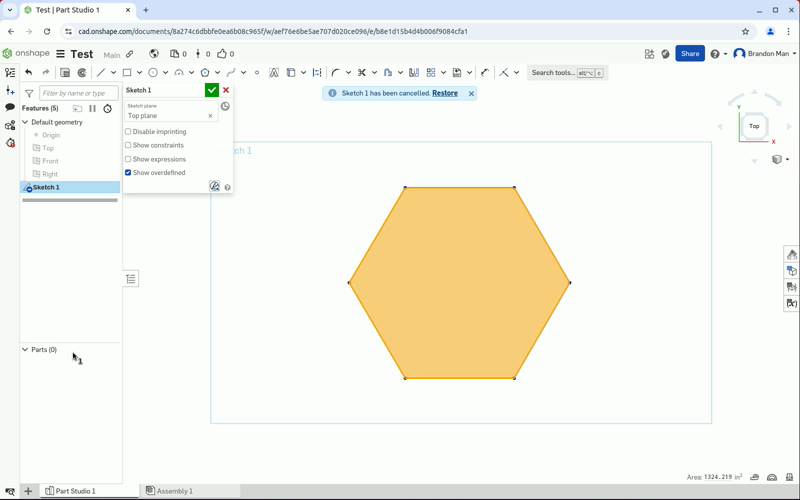
key(shift+y)
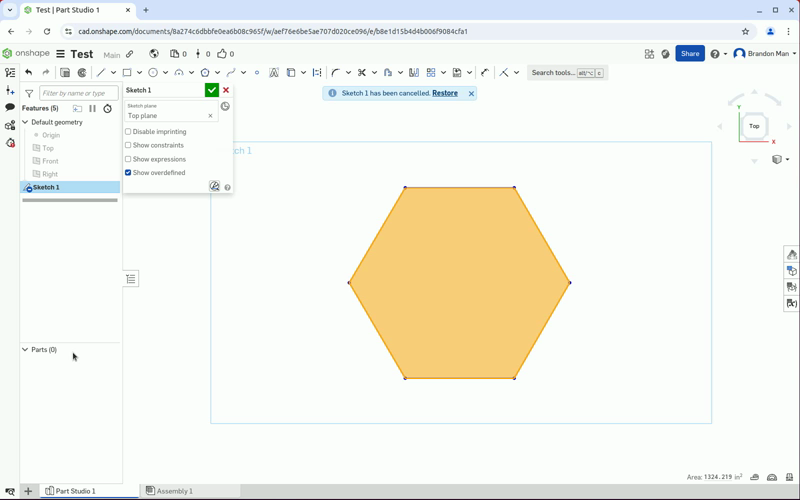
key(shift+e)
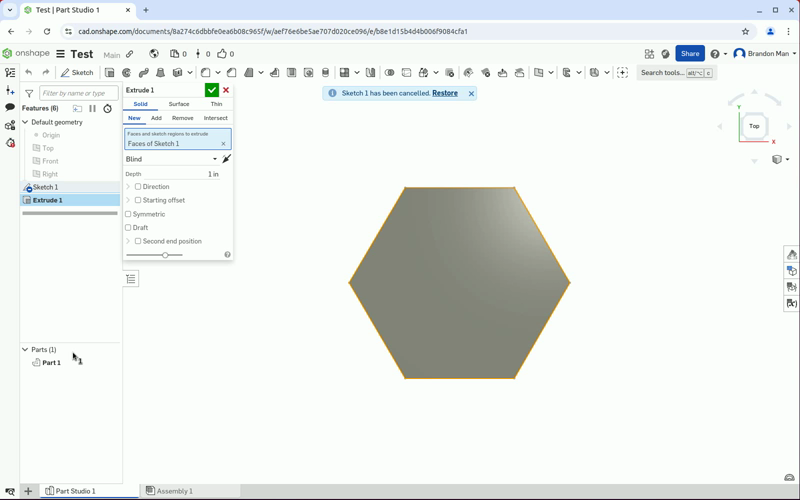
mouse_move(143, 106)
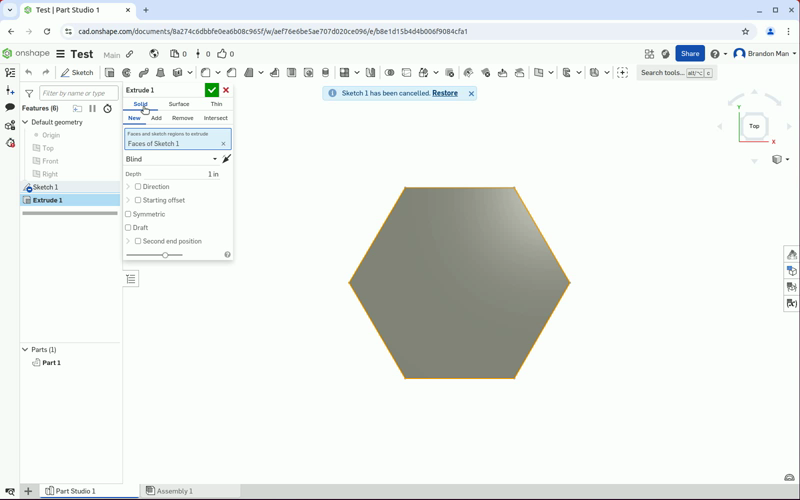
click(143, 106)
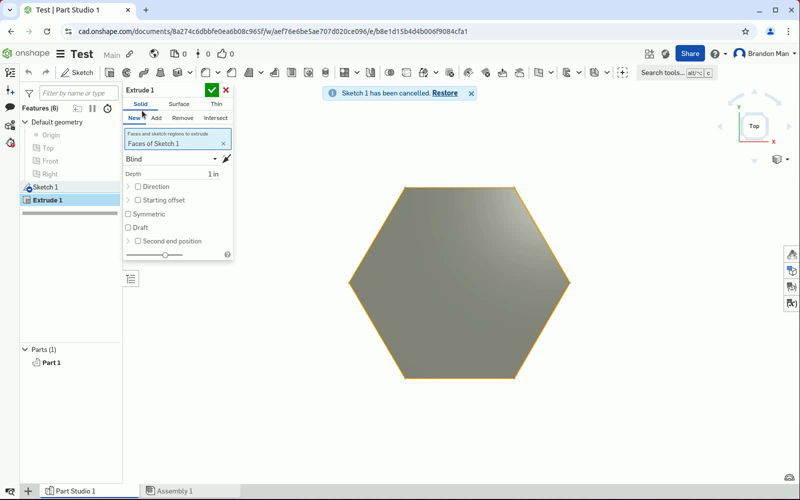
mouse_move(137, 120)
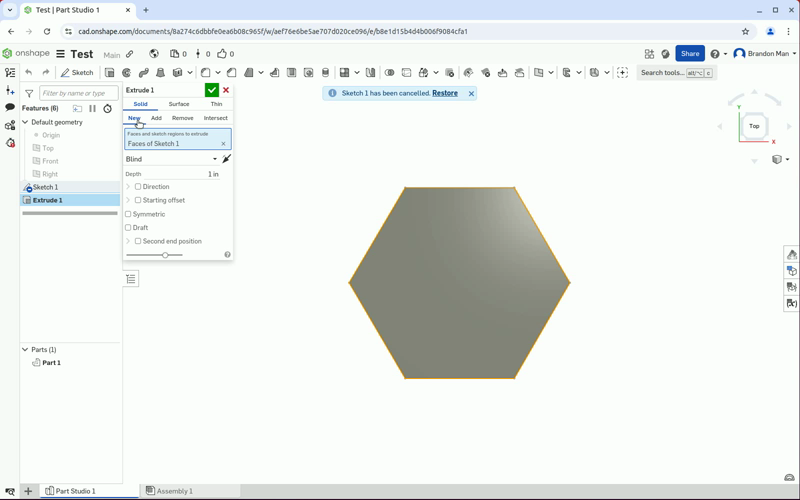
click(137, 120)
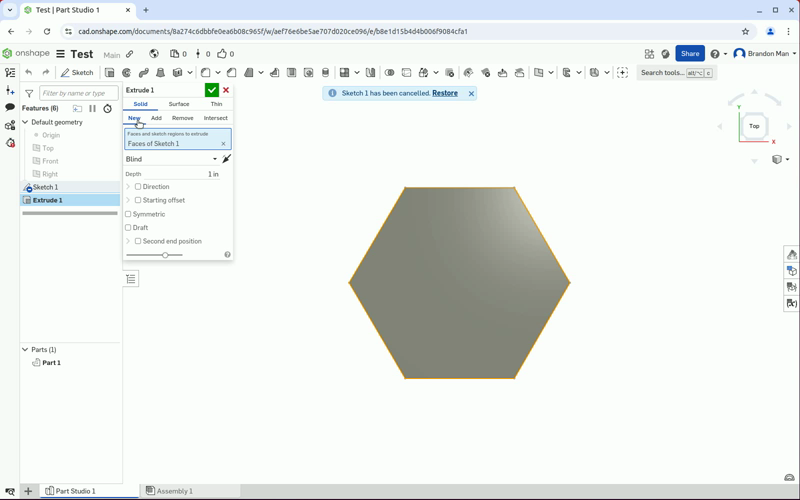
key(tab, 4)
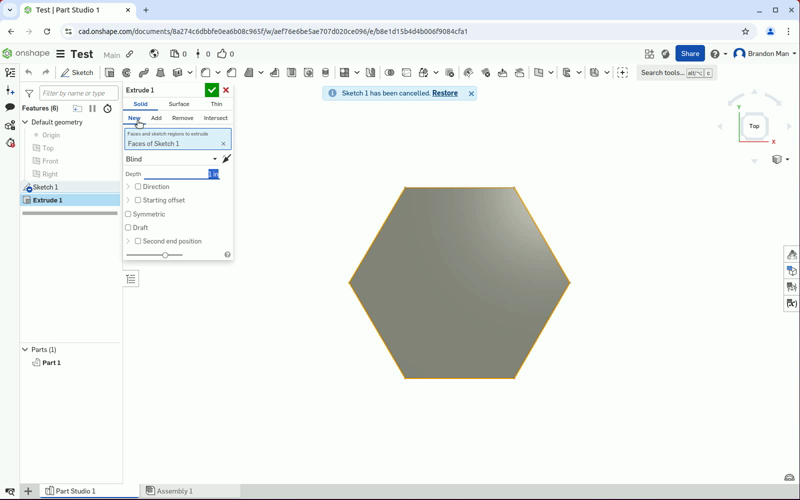
text(15.405)
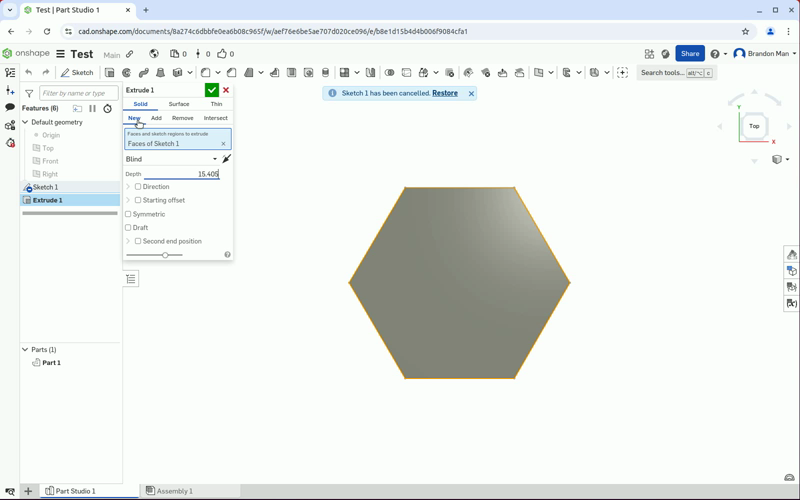
key(enter)
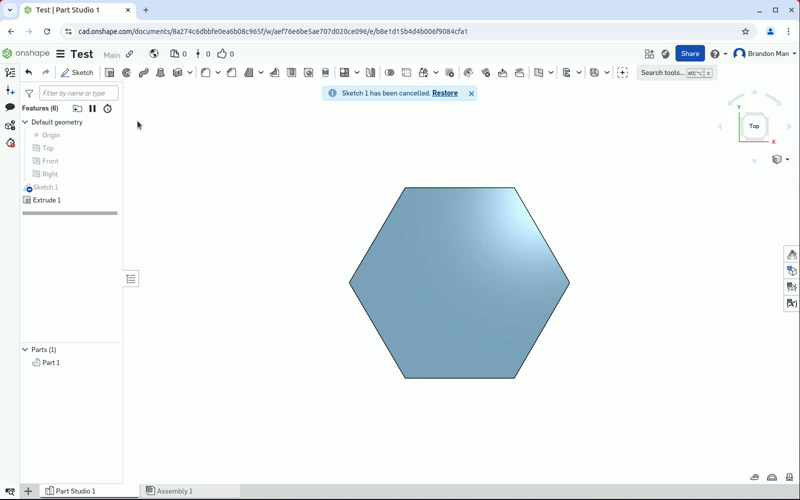
key(shift+h)
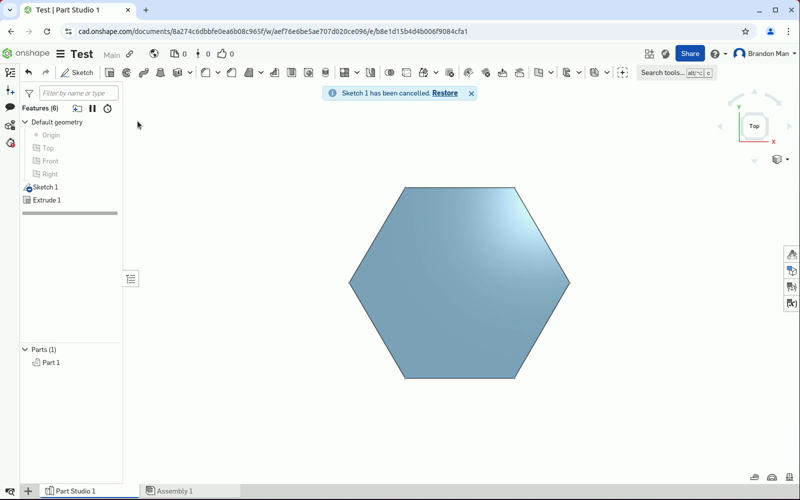
key(shift+h)
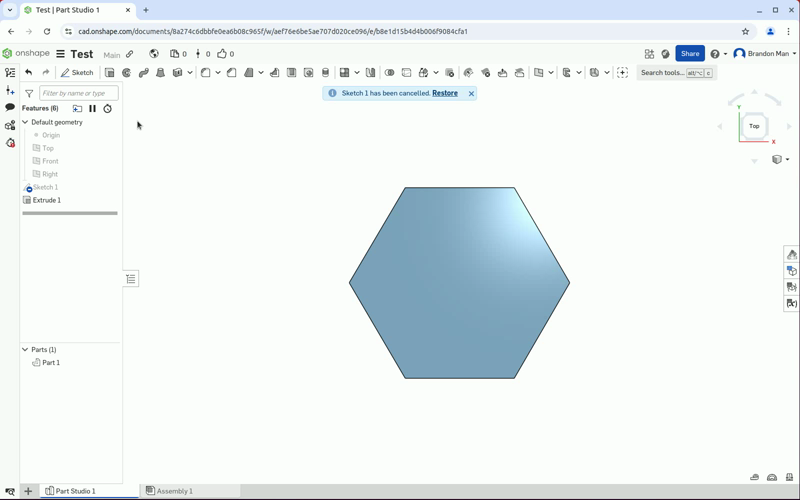
mouse_move(73, 189)
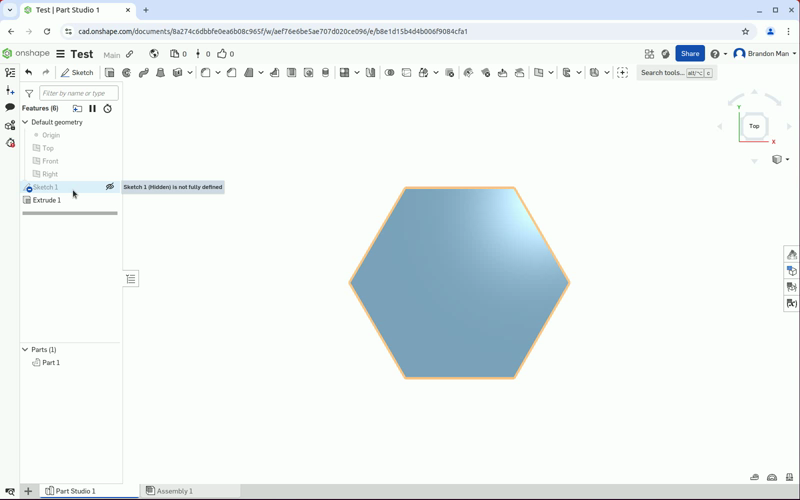
click(73, 189)
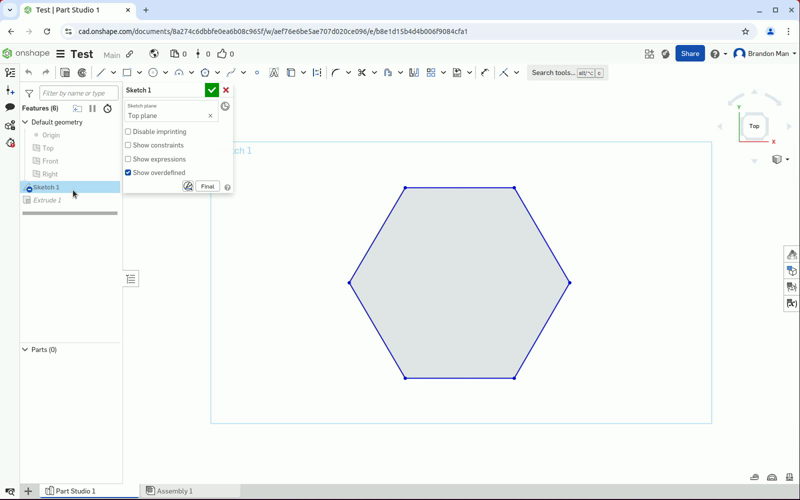
mouse_move(229, 92)
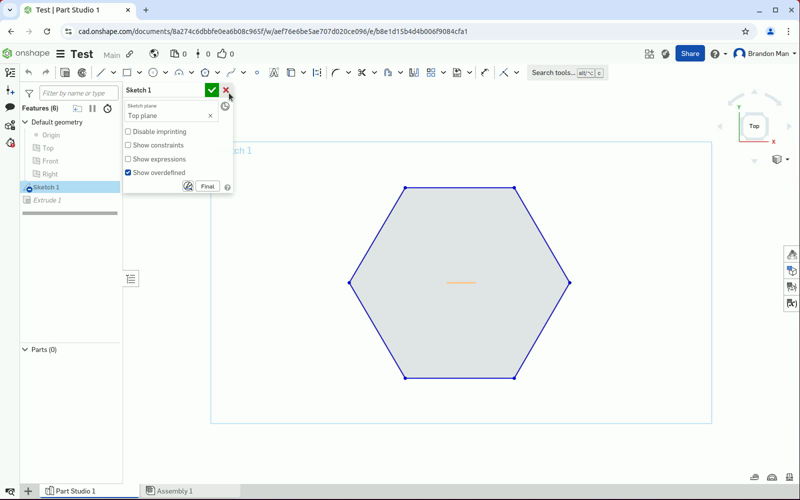
click(229, 92)
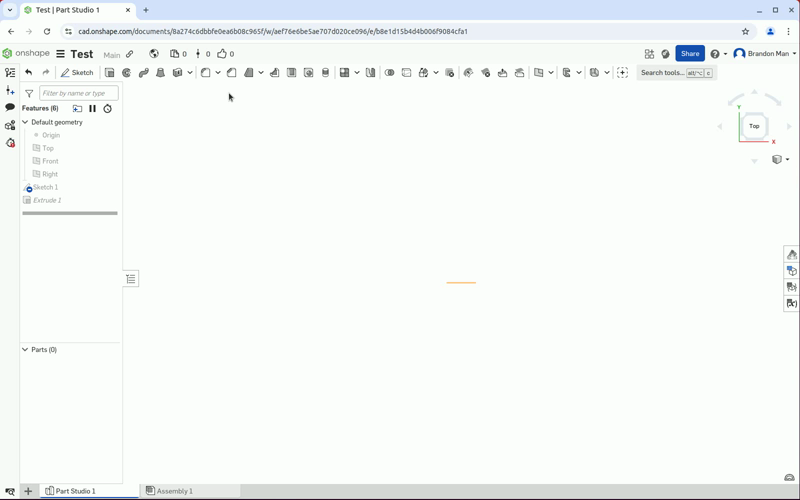
mouse_move(541, 75)
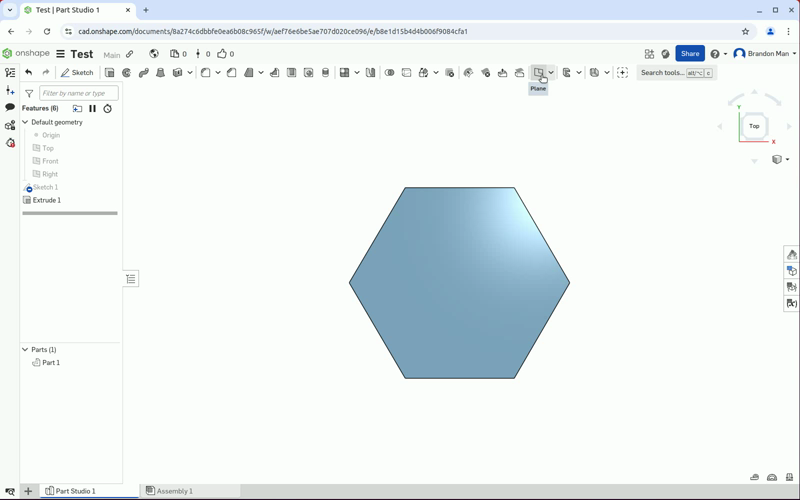
click(541, 75)
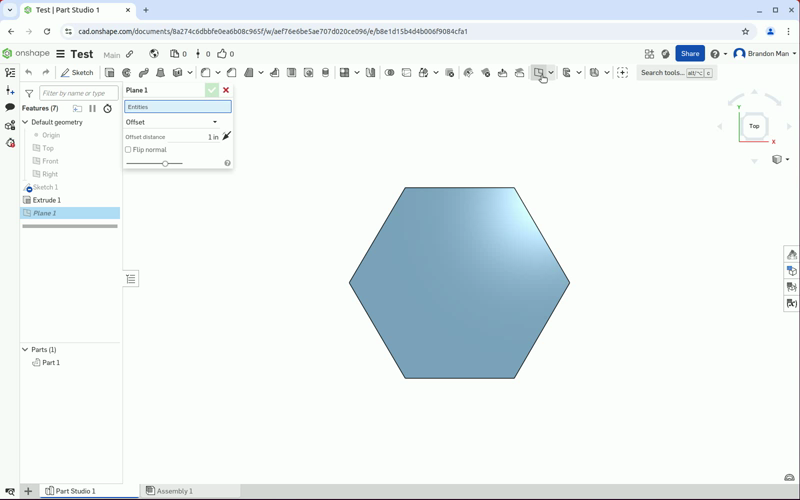
mouse_move(73, 150)
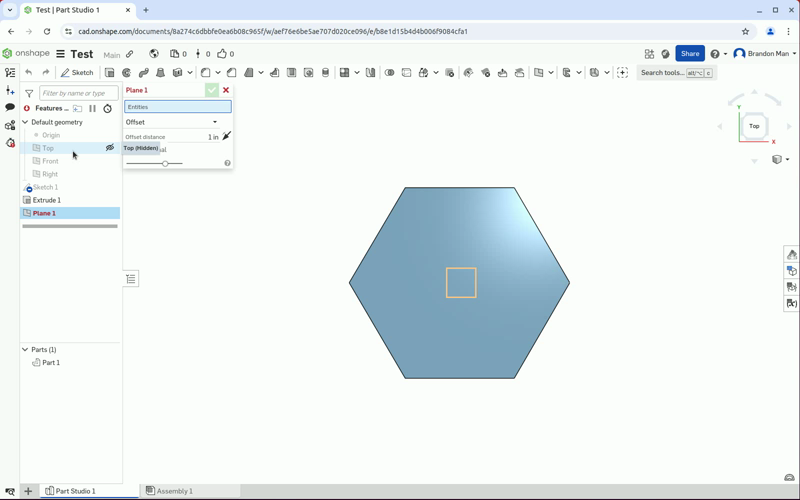
click(73, 150)
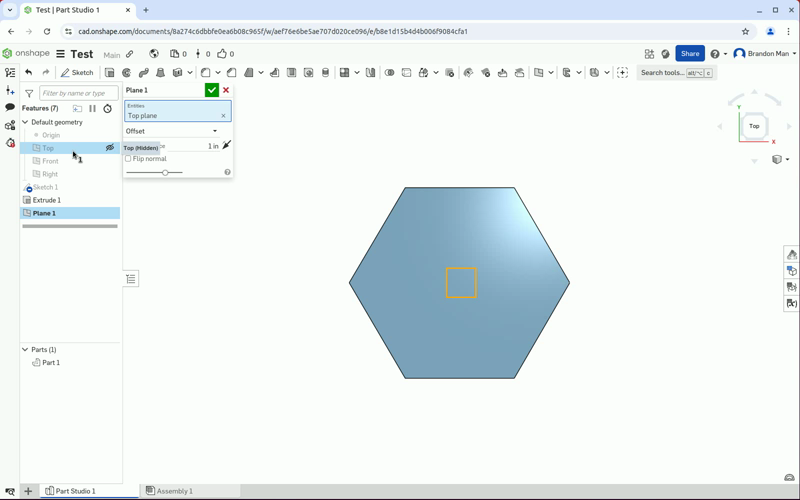
key(tab, 2)
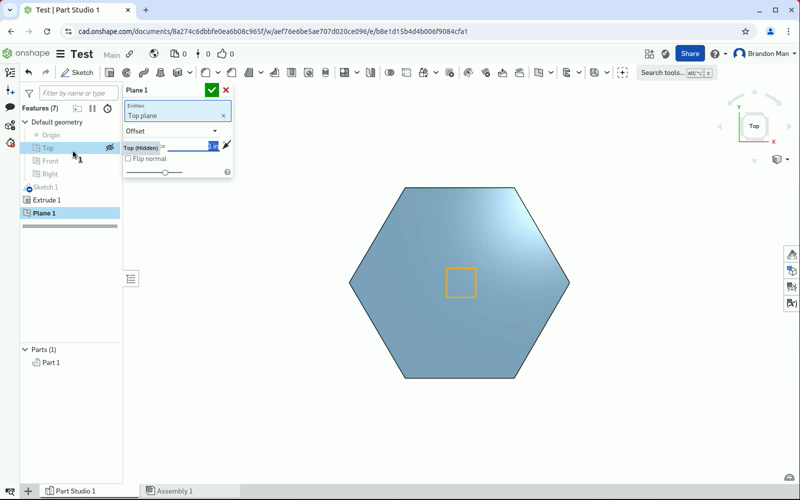
text(15.405)
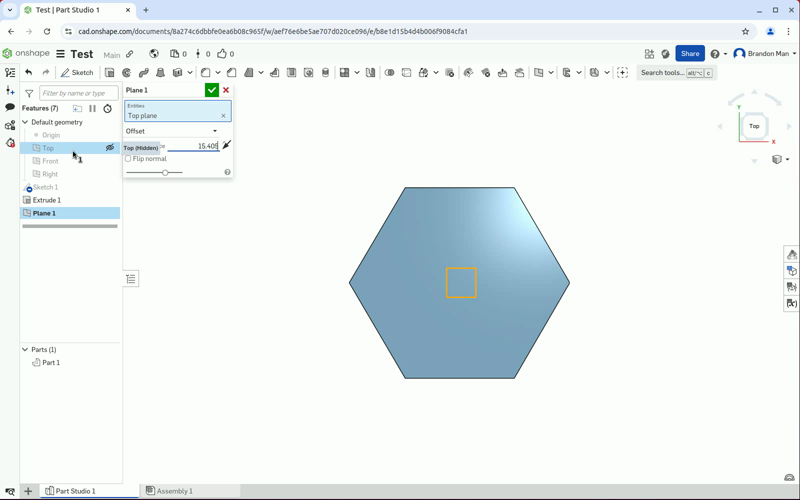
key(enter, 2)
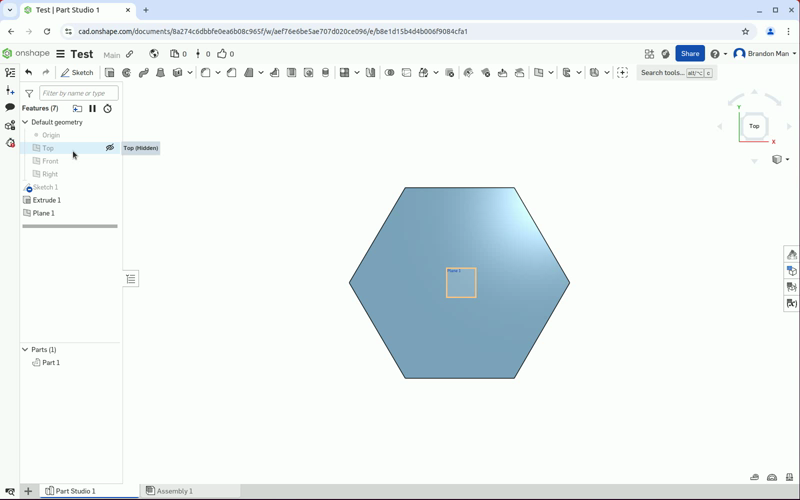
key(shift+s)
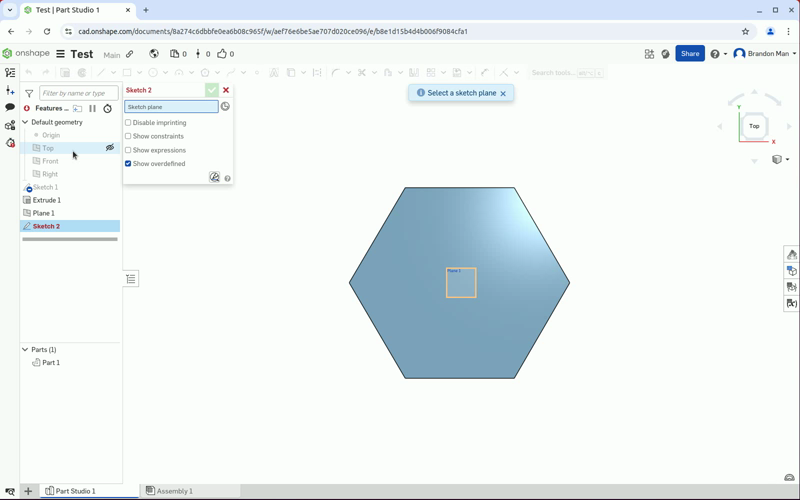
mouse_move(73, 215)
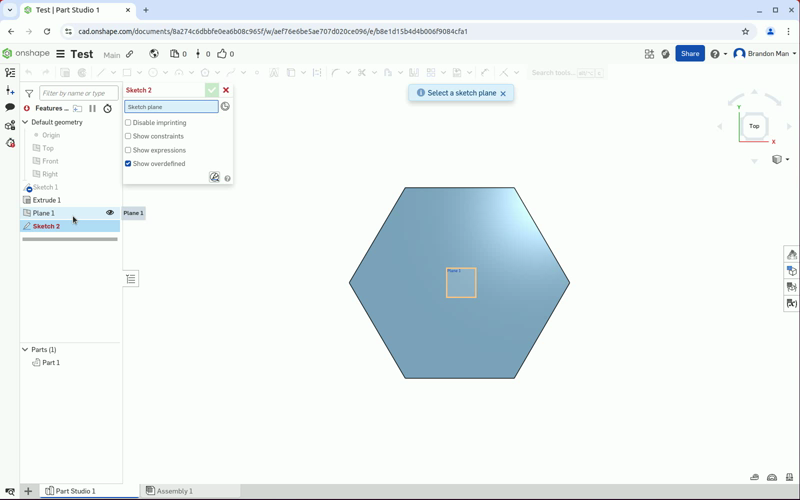
click(73, 215)
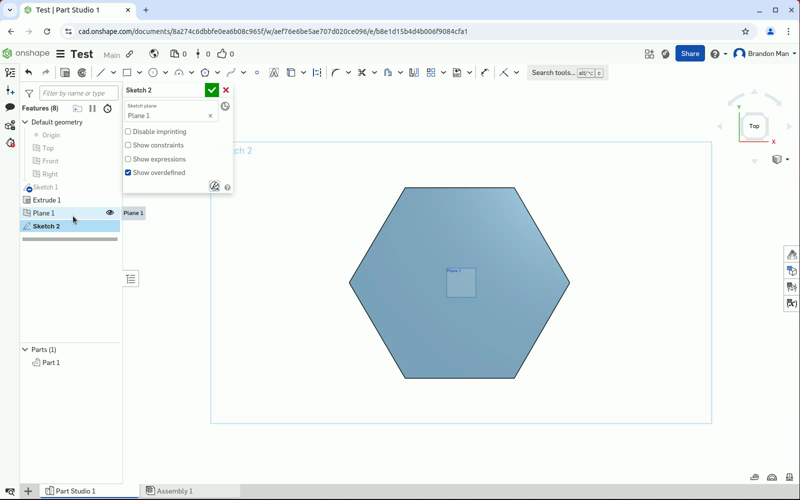
mouse_move(73, 352)
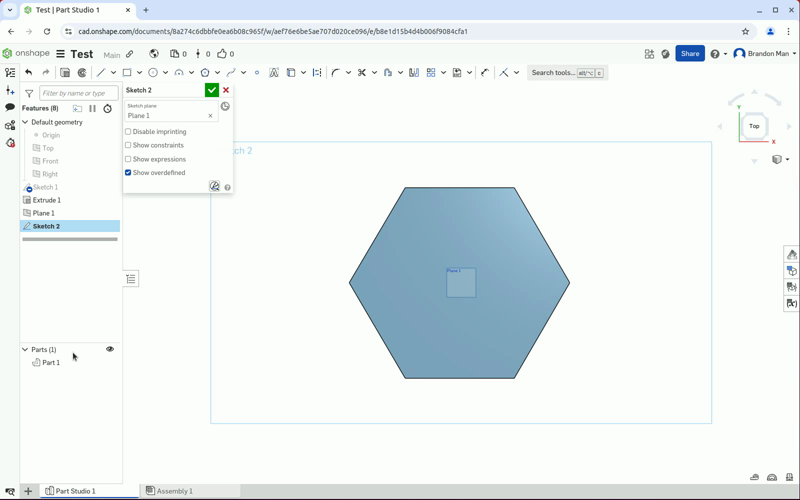
key(y)
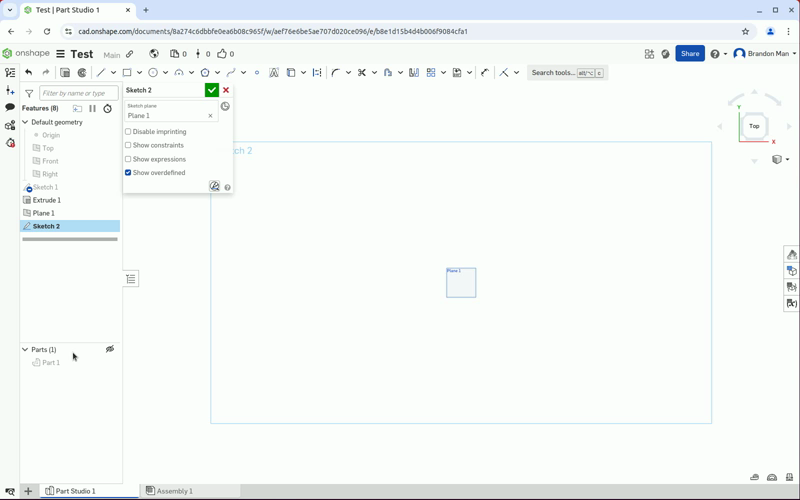
key(c)
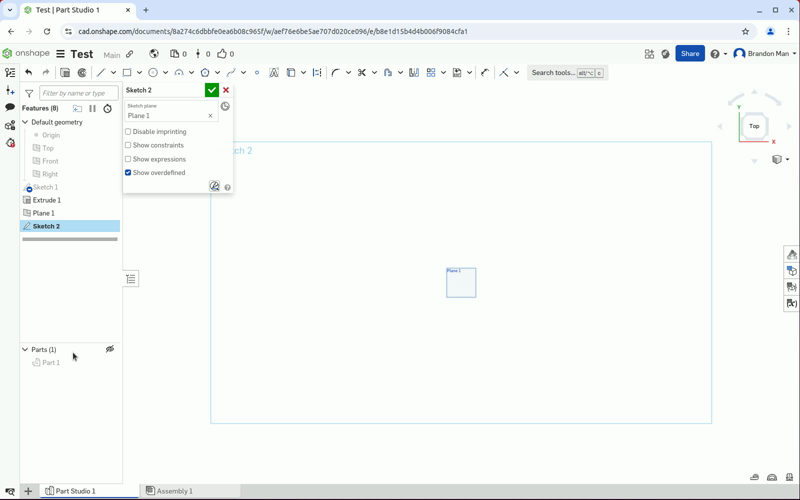
key_down(shift)
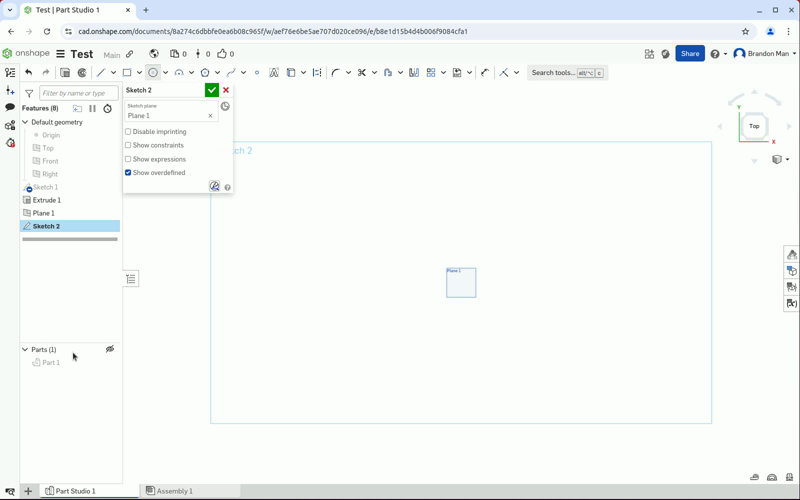
mouse_move(461, 282)
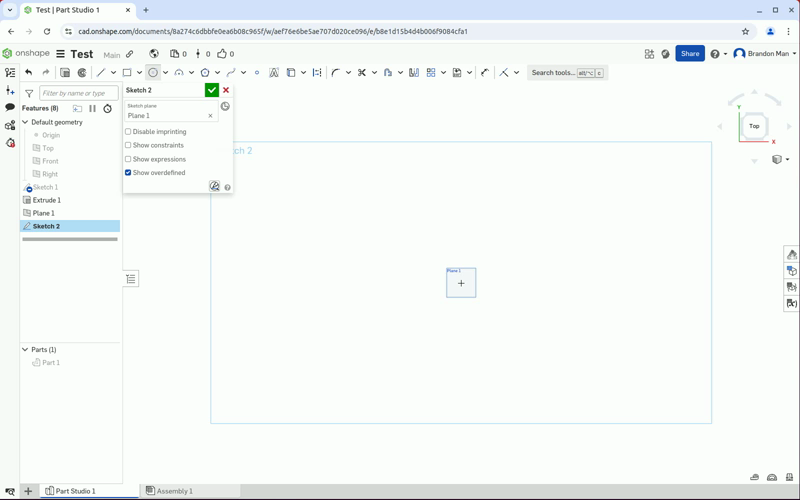
click(461, 282)
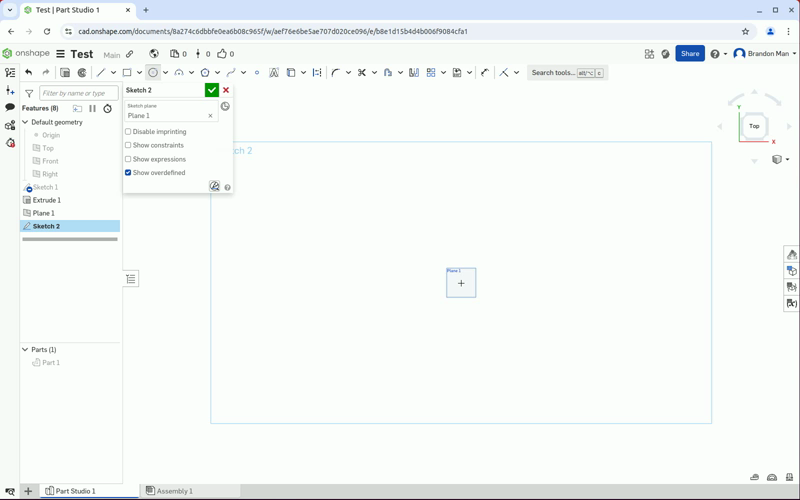
key_up(shift)
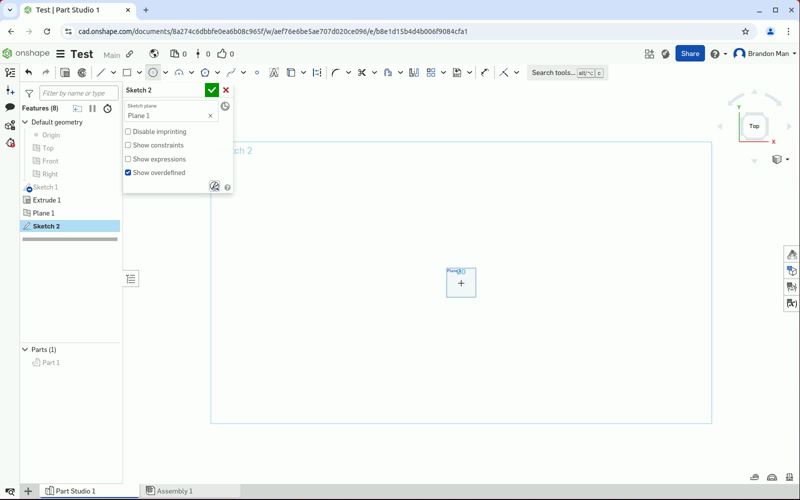
mouse_move(552, 282)
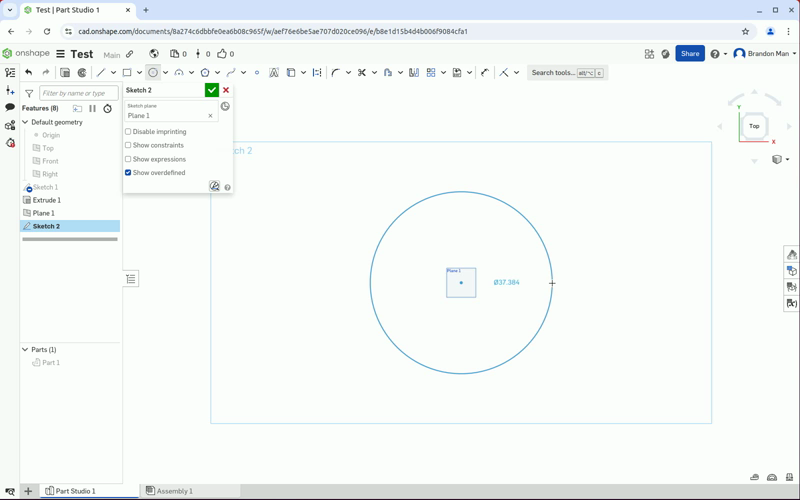
click(552, 282)
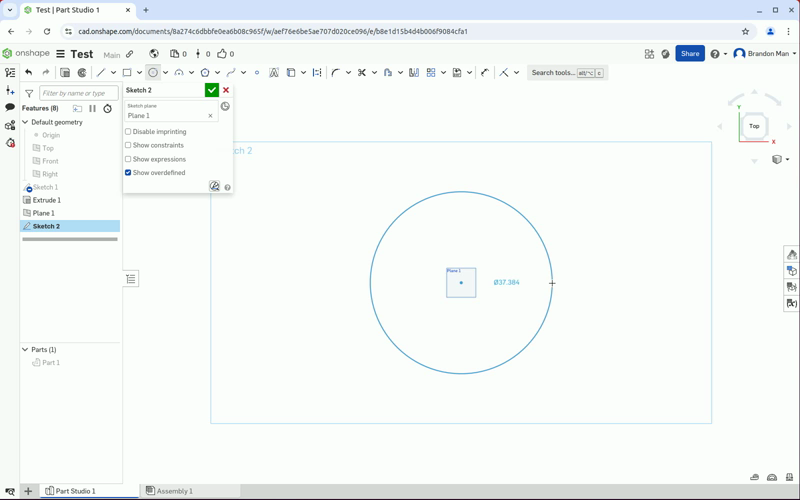
key(esc)
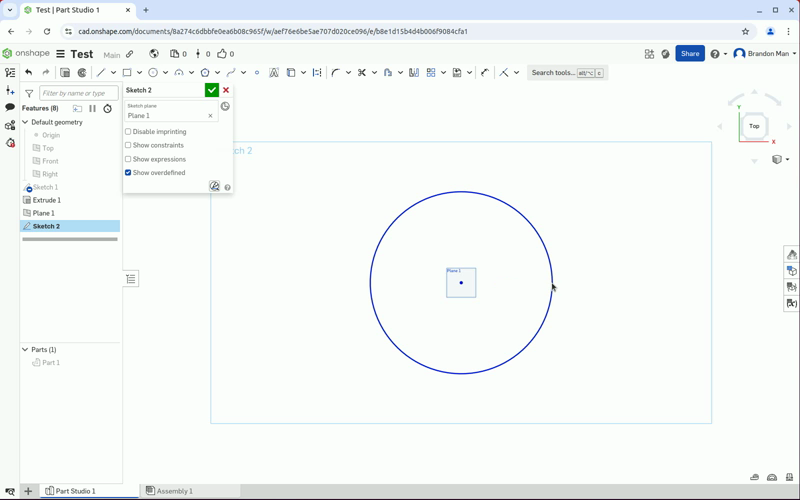
mouse_move(509, 305)
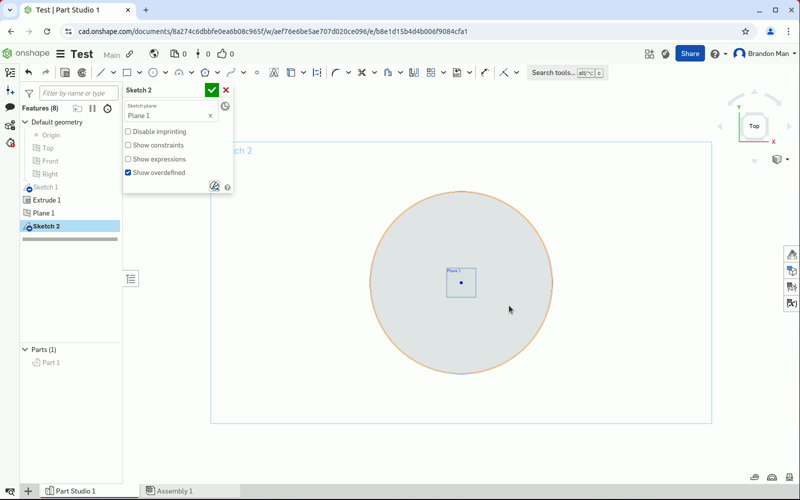
click(509, 305)
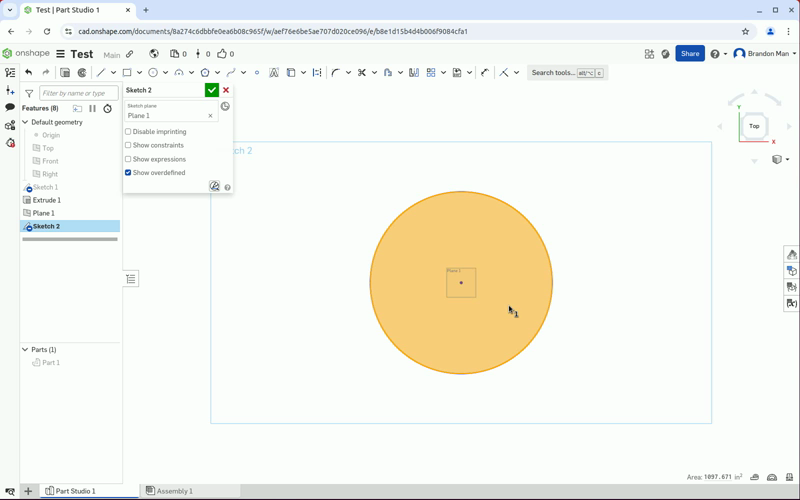
mouse_move(73, 352)
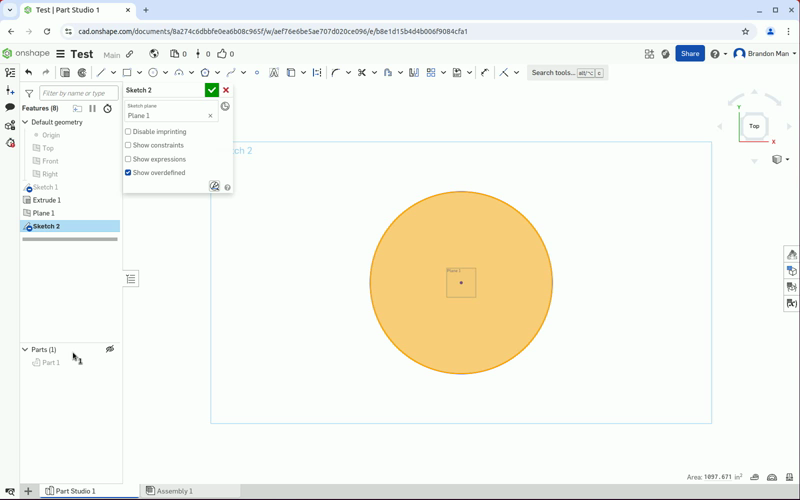
key(shift+y)
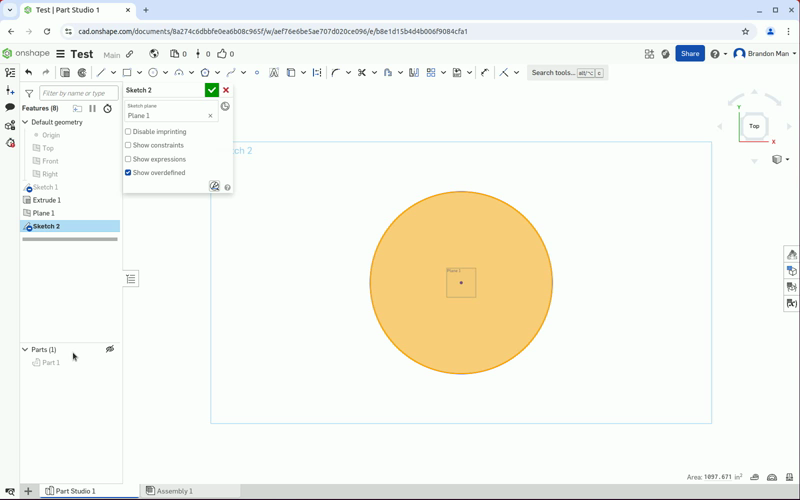
key(shift+e)
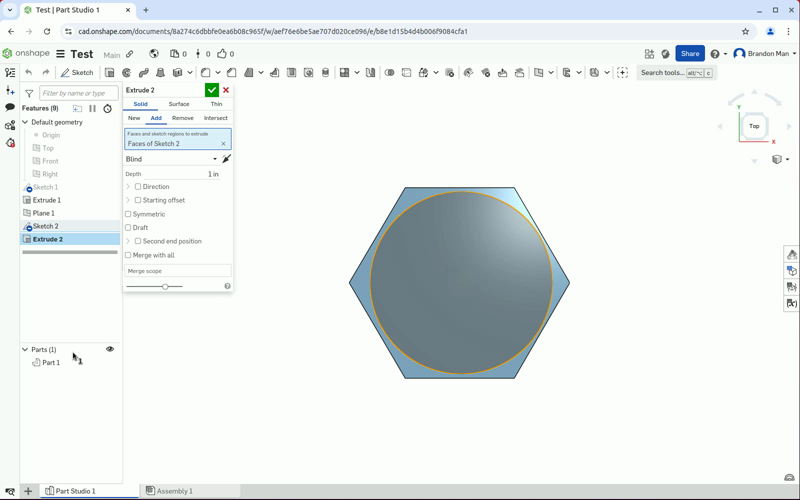
mouse_move(143, 106)
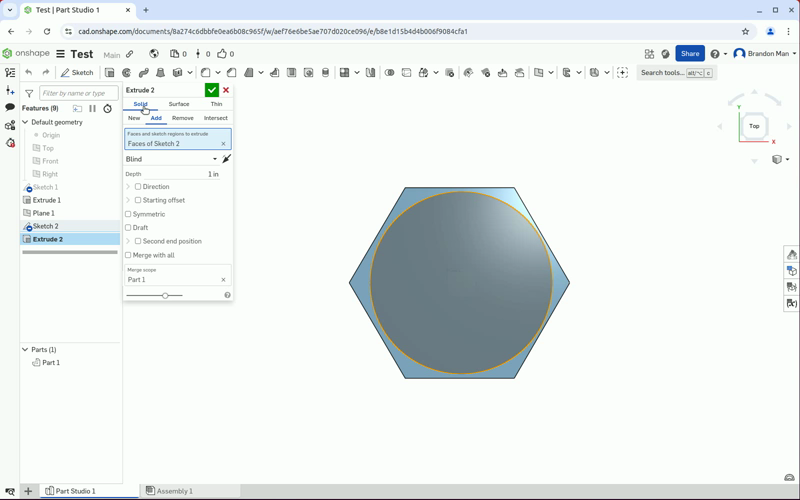
click(143, 106)
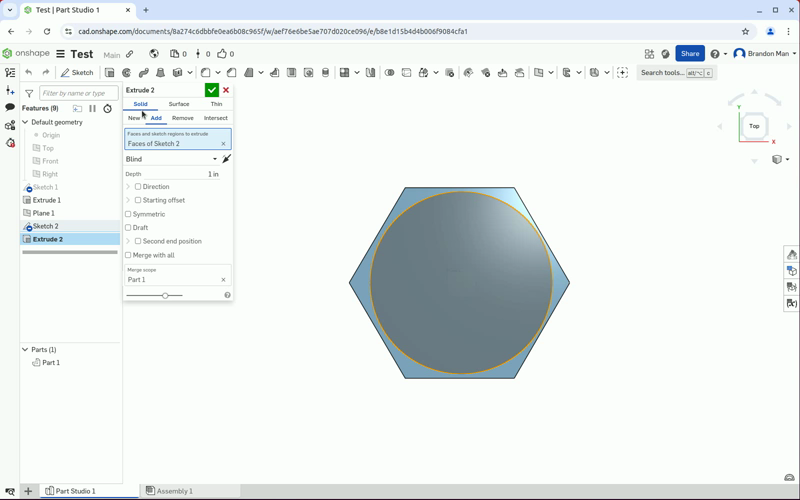
mouse_move(137, 120)
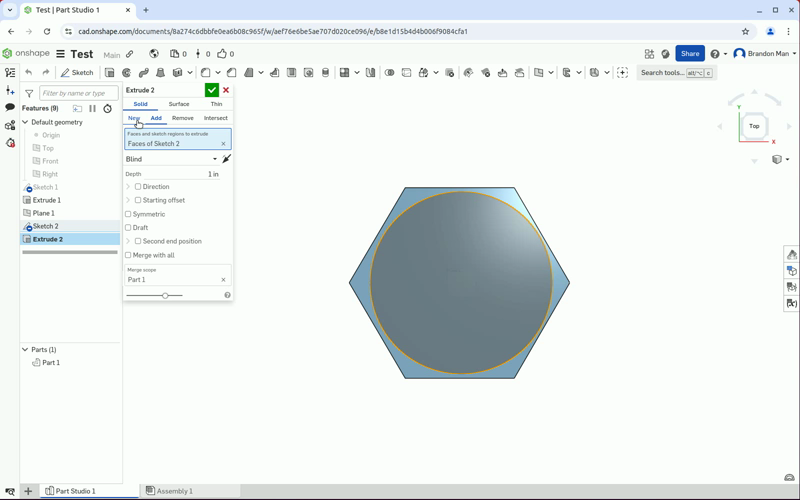
click(137, 120)
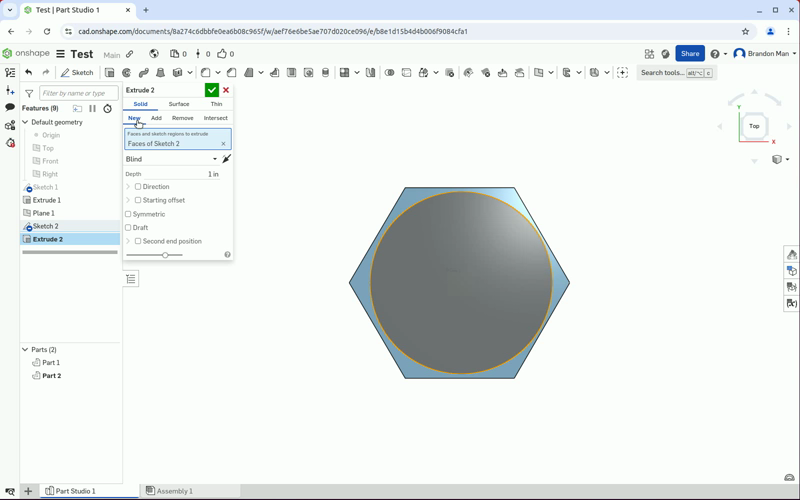
key(tab, 4)
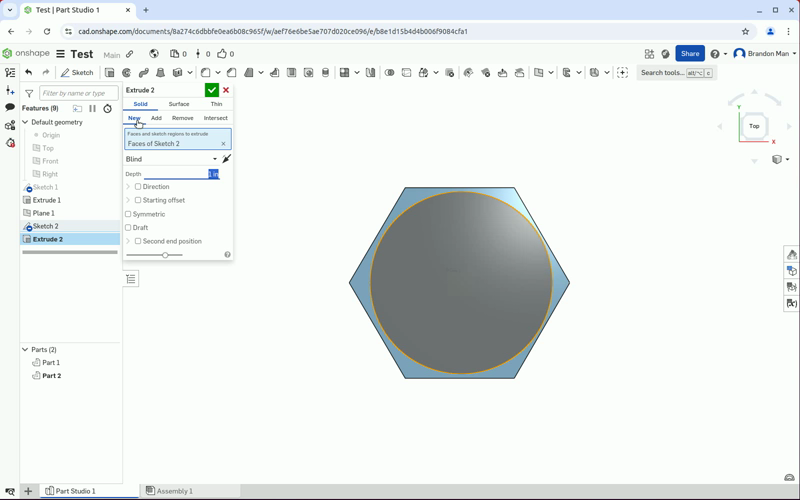
text(7.703)
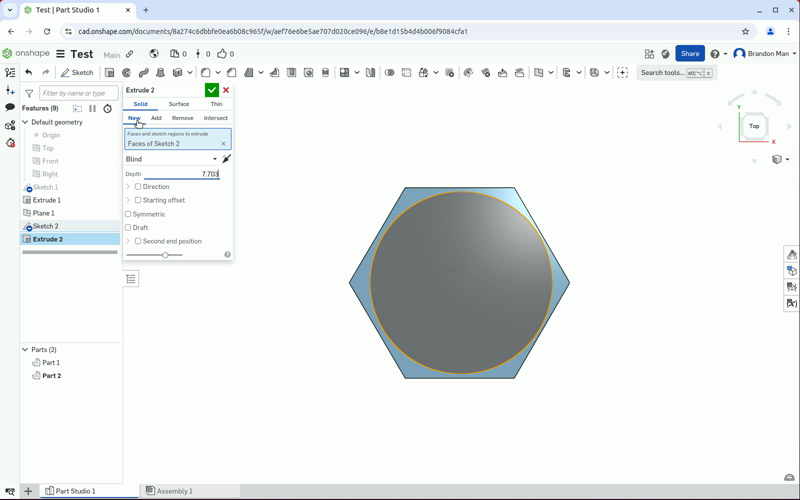
key(enter)
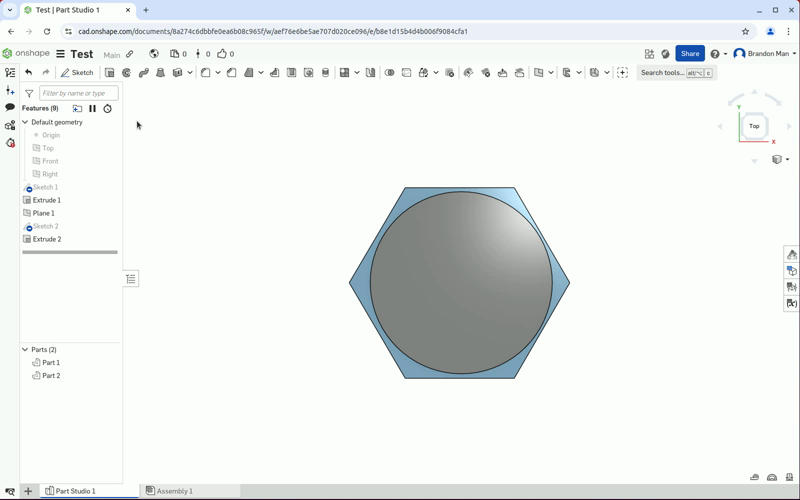
key(shift+h)
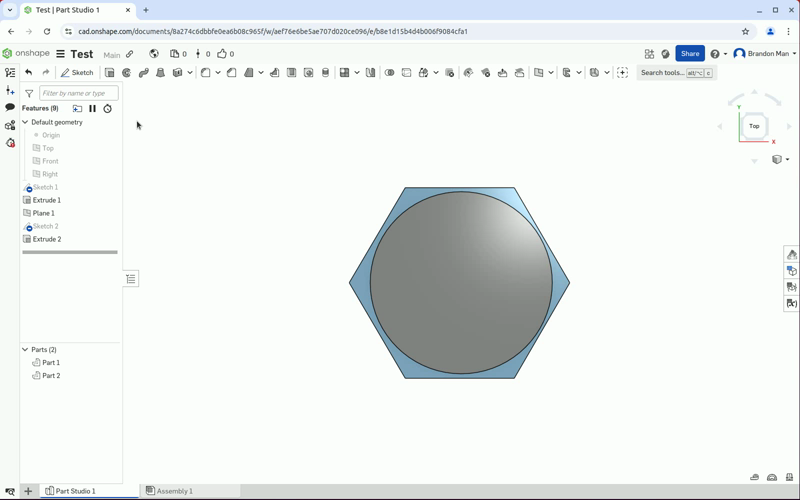
key(shift+h)
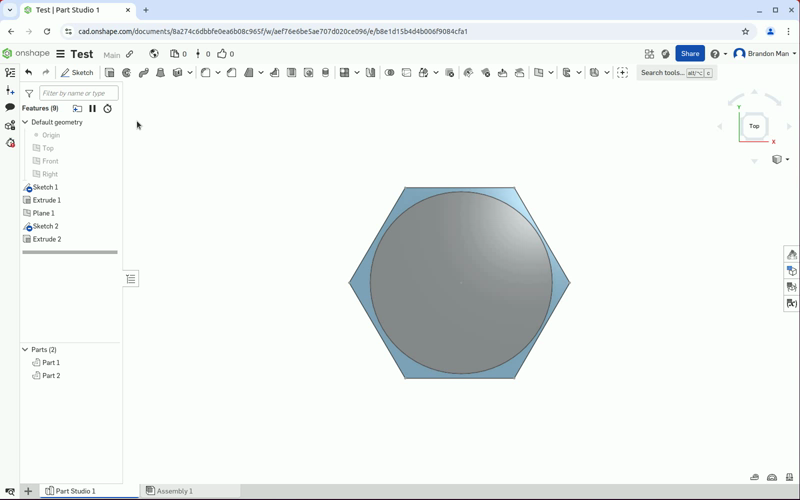
key(shift+7)
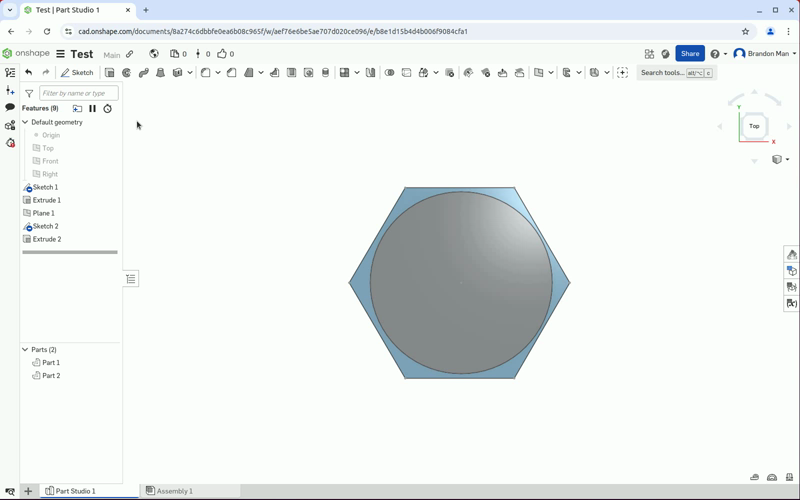
key(up, 3)
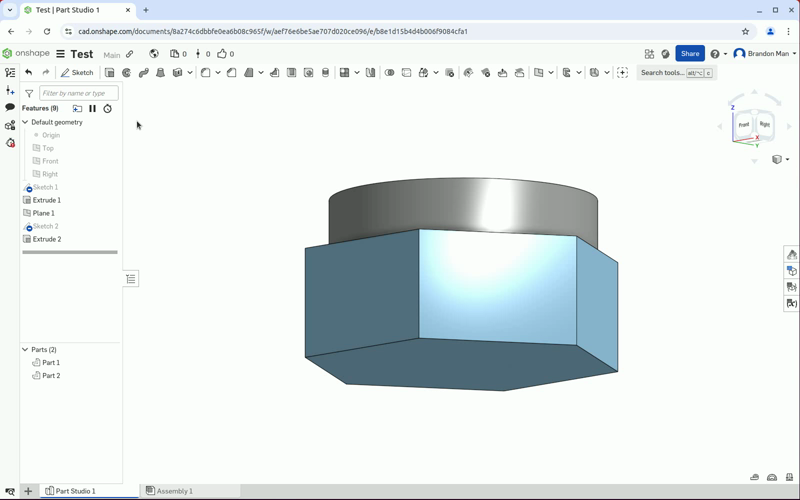
key(left, 3)
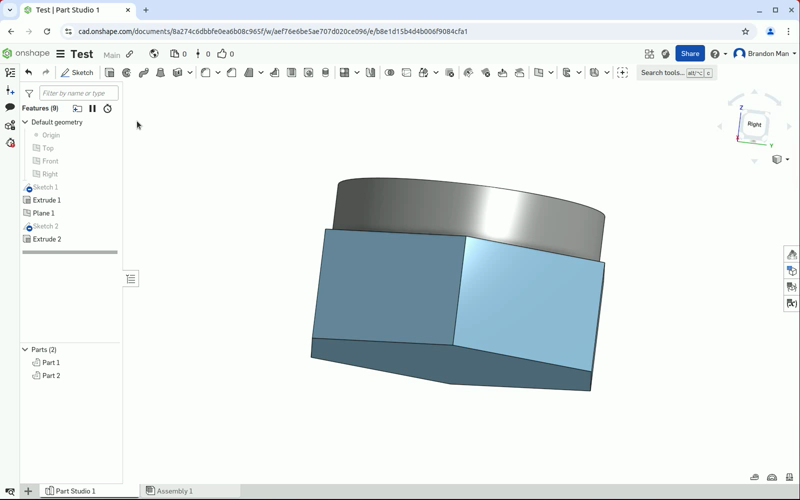
key(right, 3)
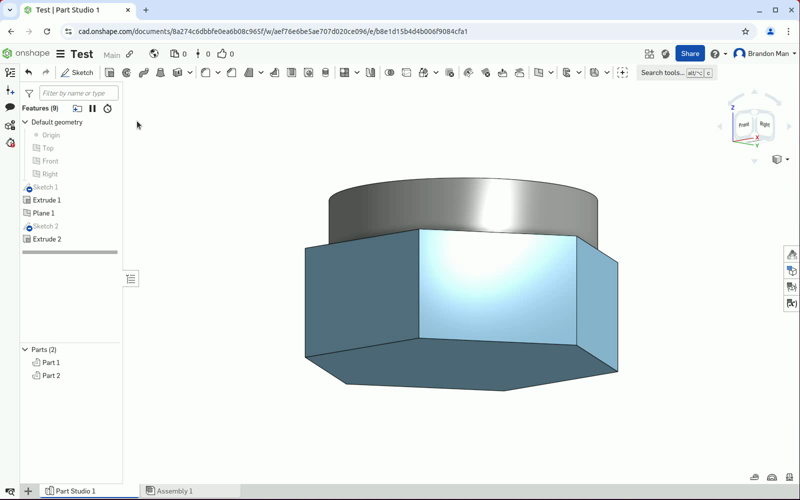
key(down, 3)
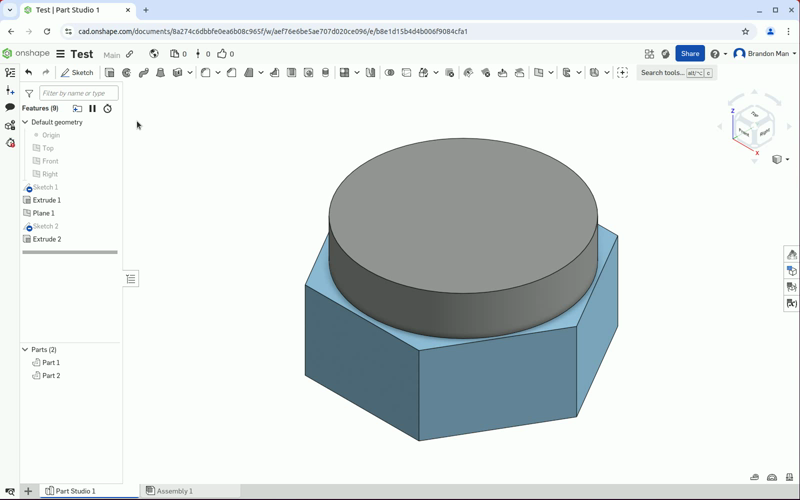
mouse_move(73, 189)
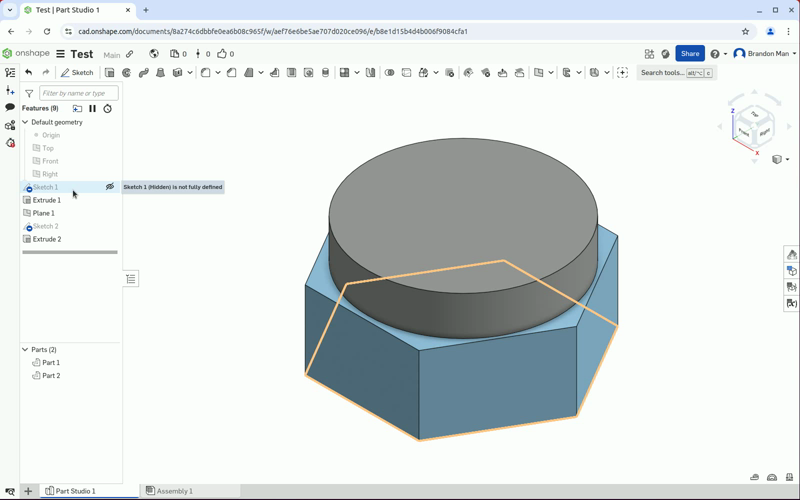
click(73, 189)